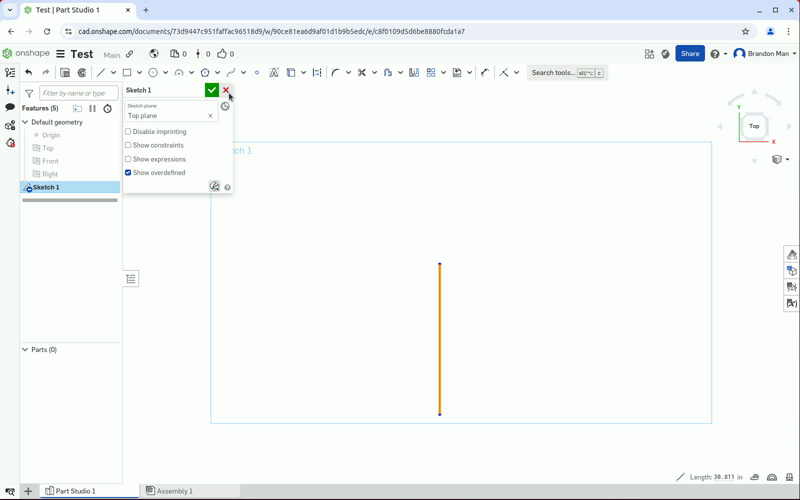
key(shift+h)
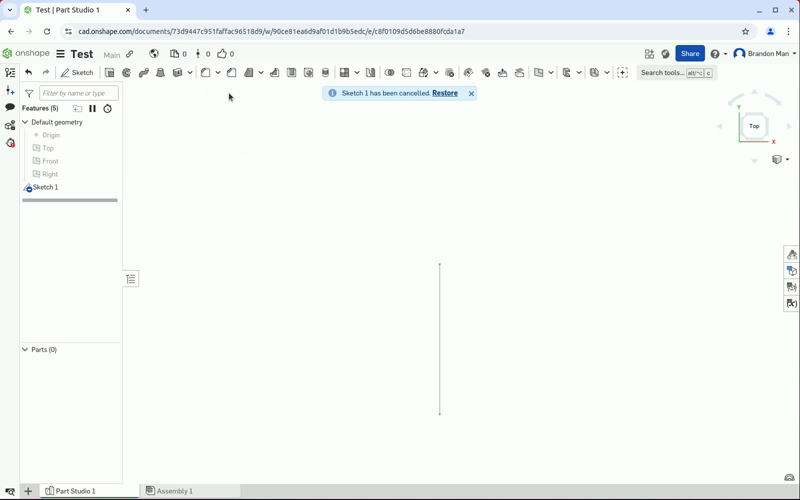
key(shift+s)
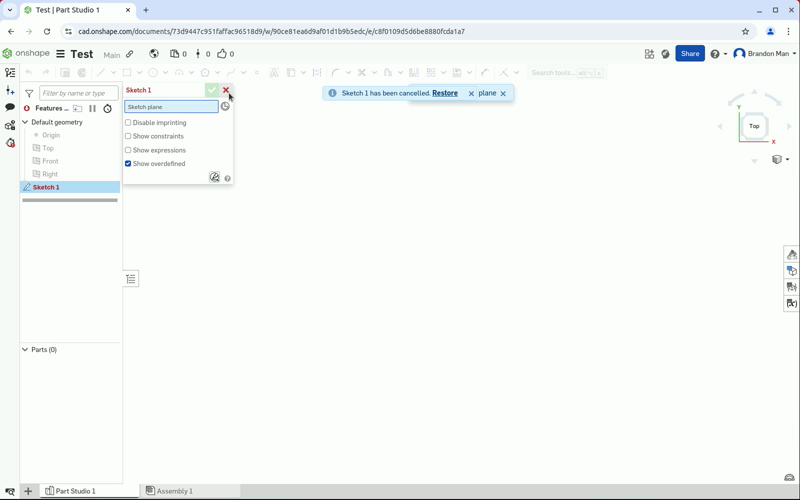
mouse_move(73, 150)
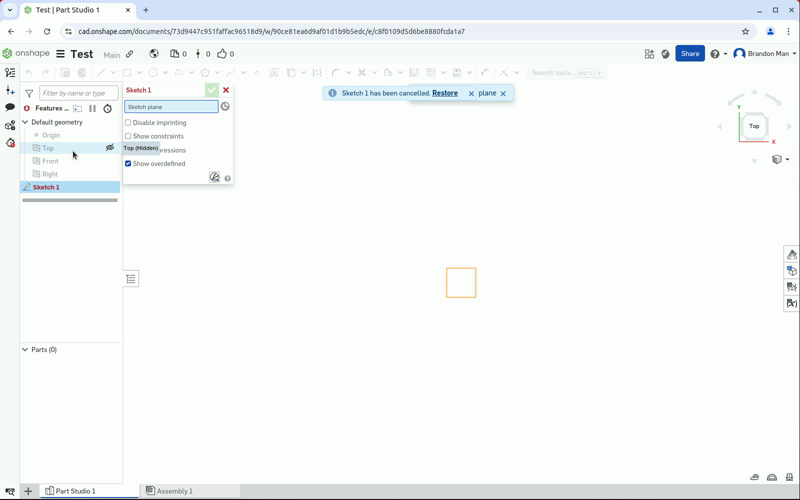
click(73, 150)
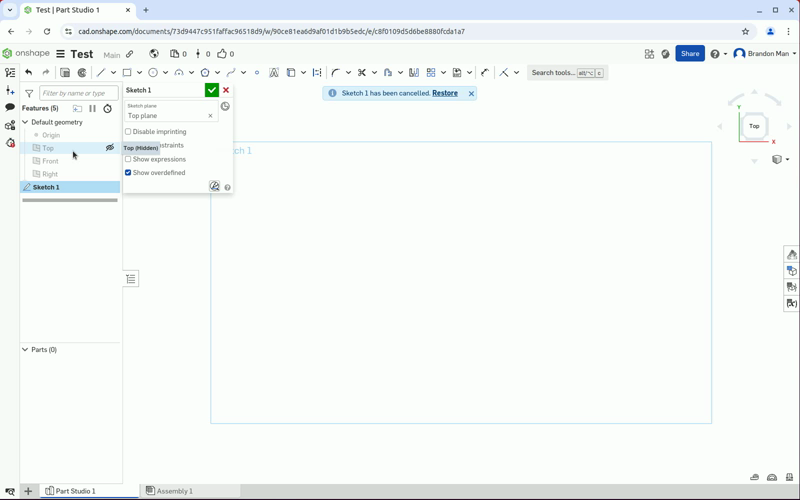
mouse_move(73, 352)
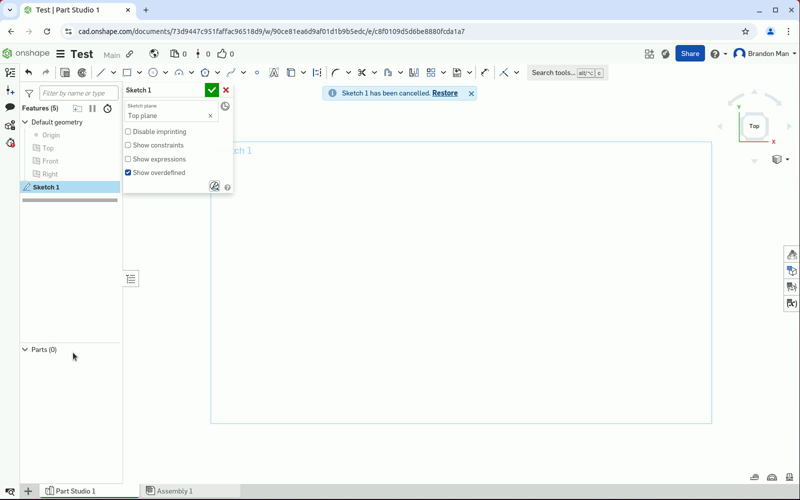
key(y)
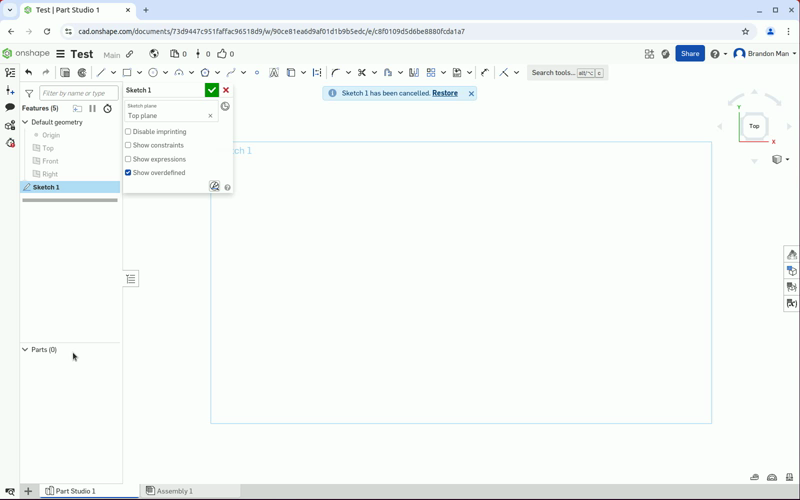
key(c)
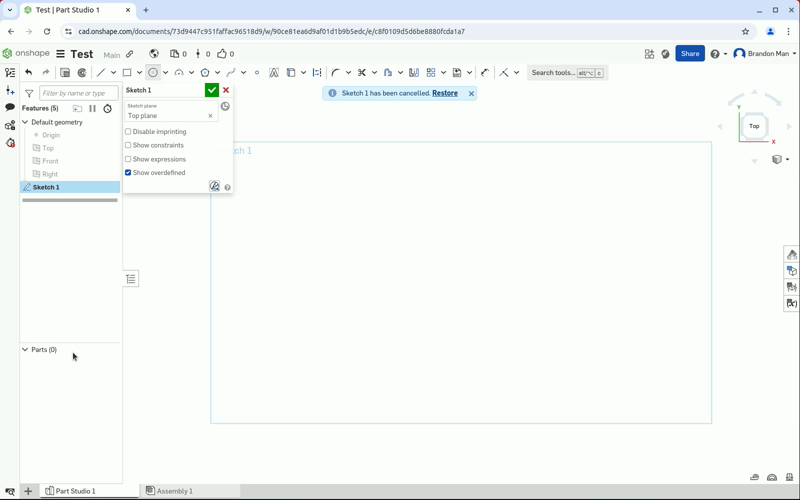
key_down(shift)
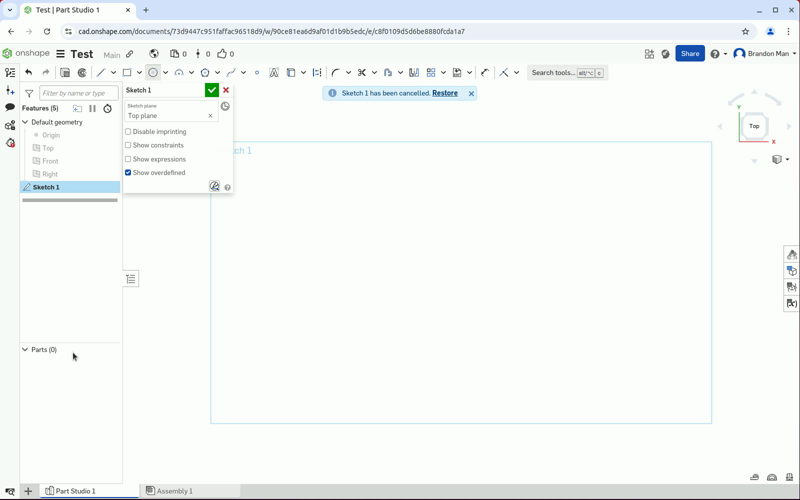
mouse_move(389, 223)
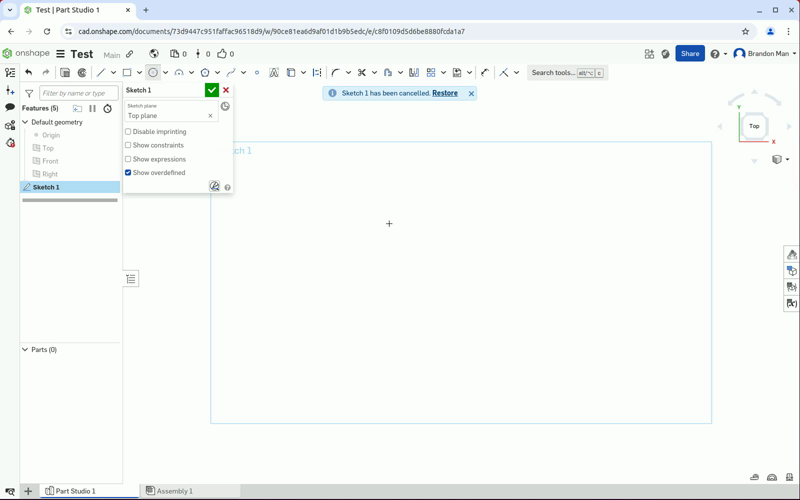
click(389, 223)
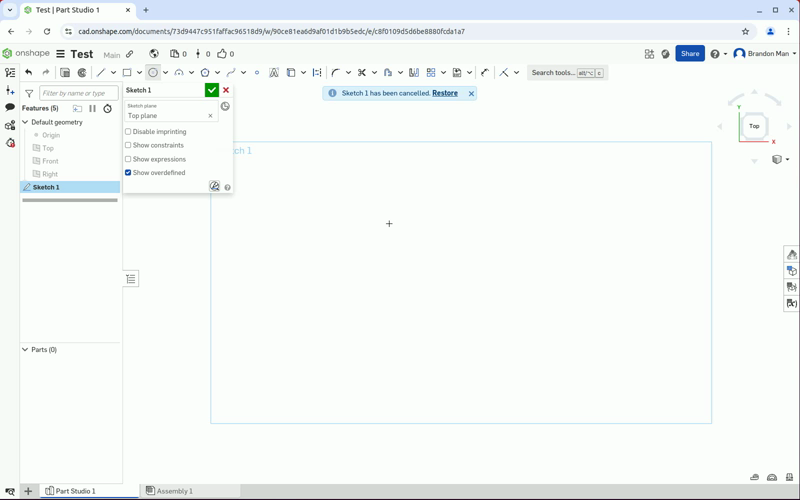
key_up(shift)
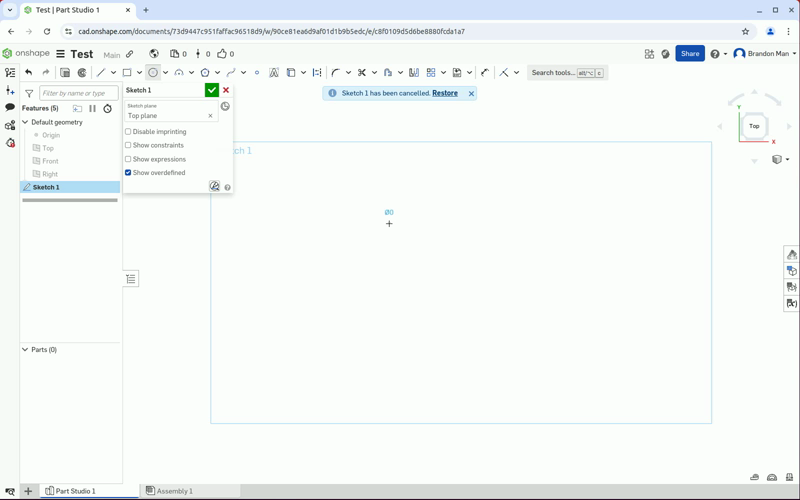
mouse_move(401, 223)
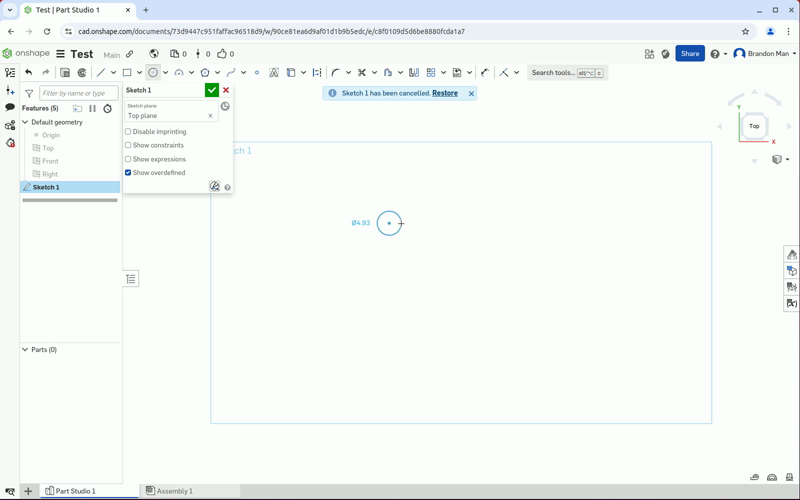
click(401, 223)
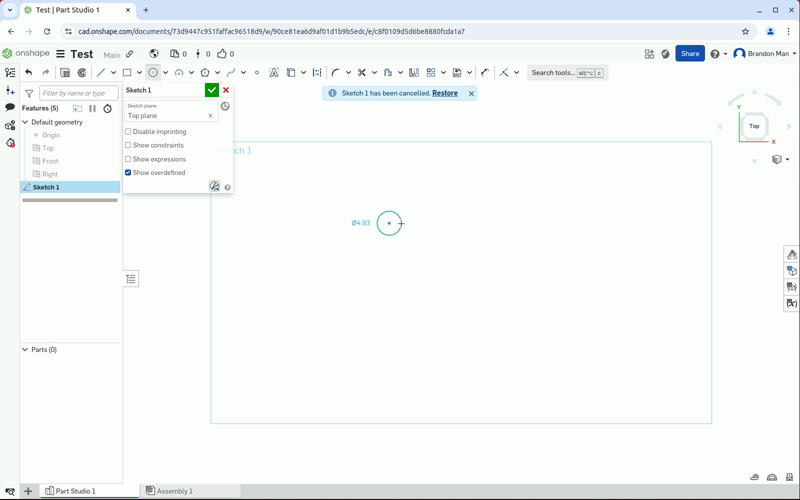
key(esc)
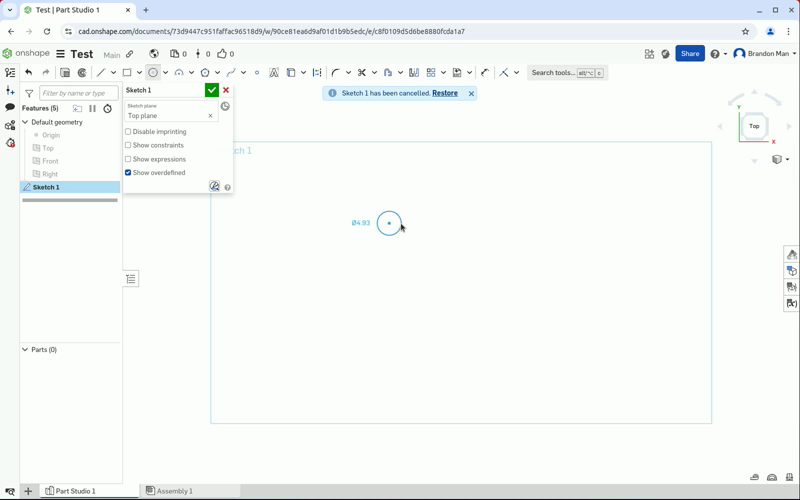
mouse_move(398, 225)
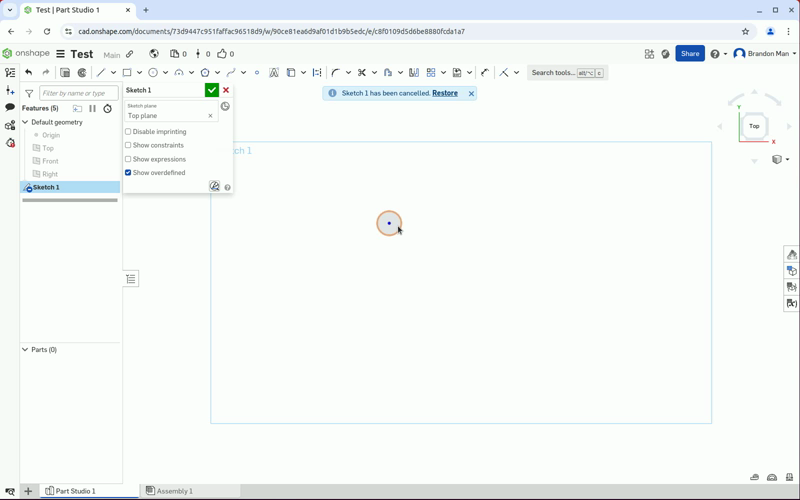
scroll(6)
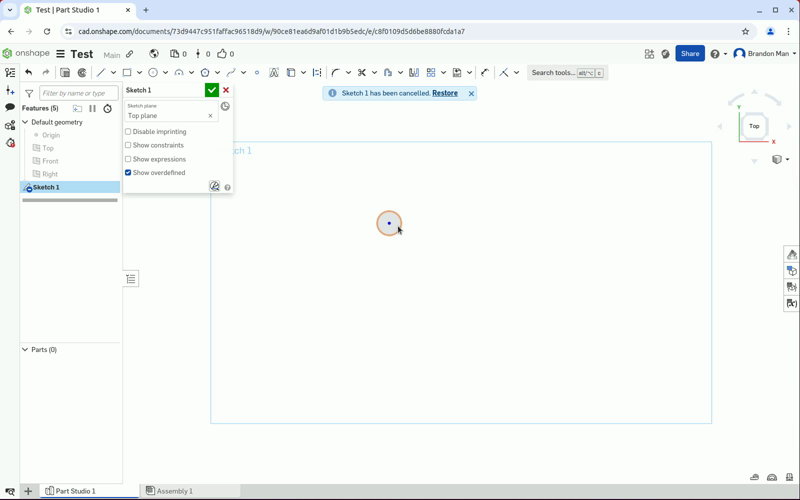
scroll(6)
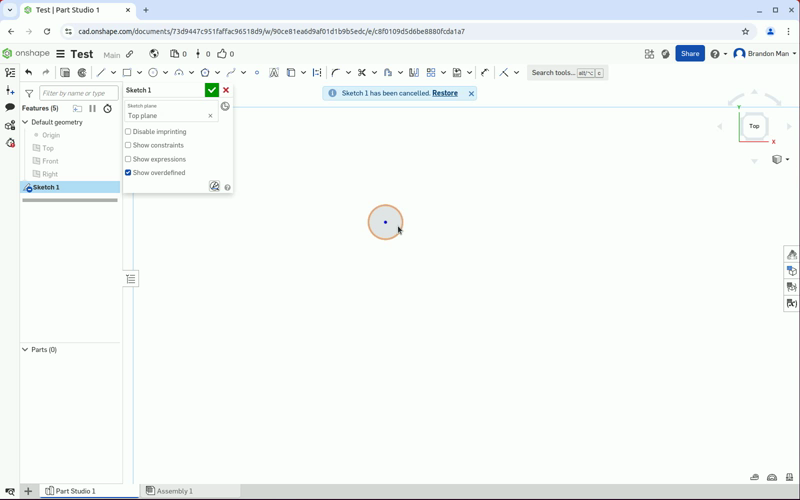
scroll(6)
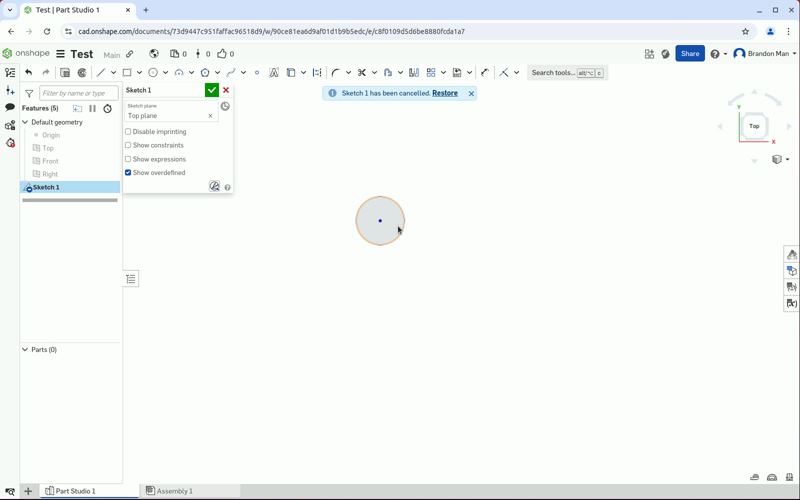
scroll(6)
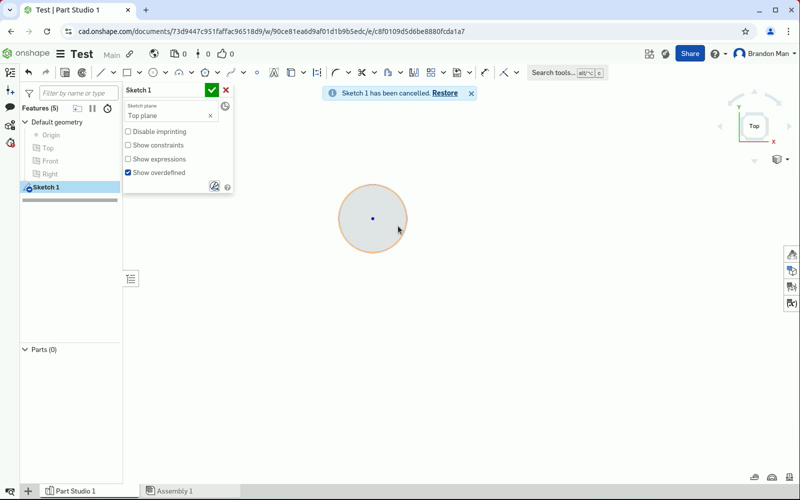
scroll(6)
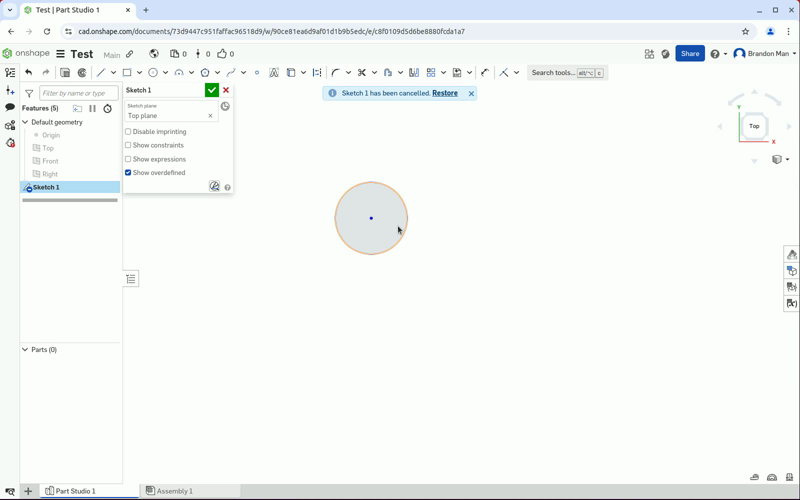
scroll(6)
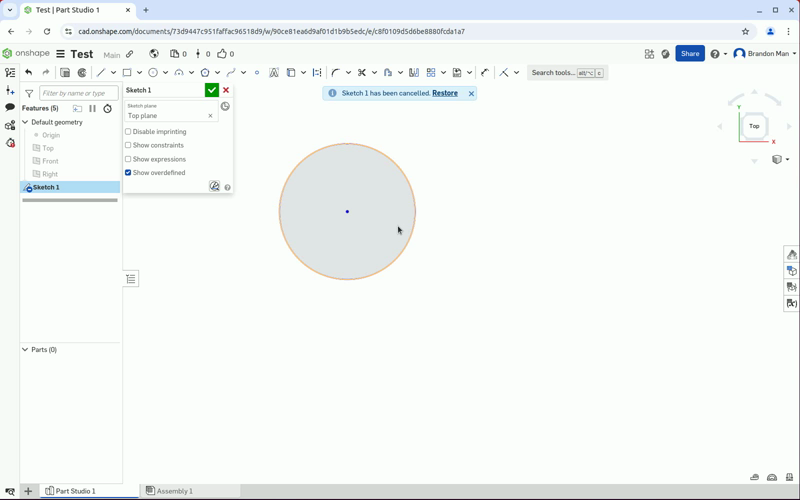
scroll(6)
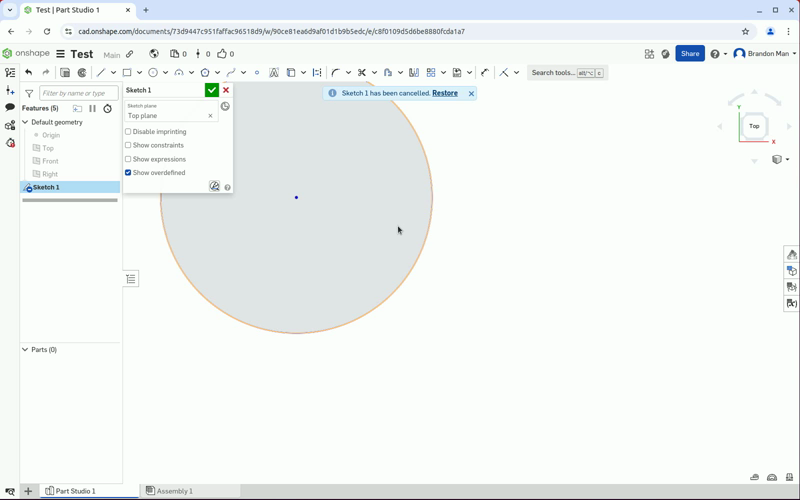
click(398, 225)
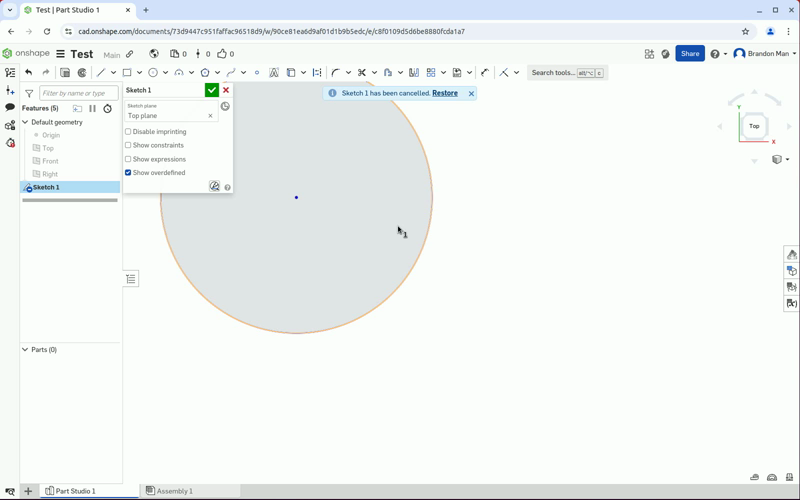
scroll(-6)
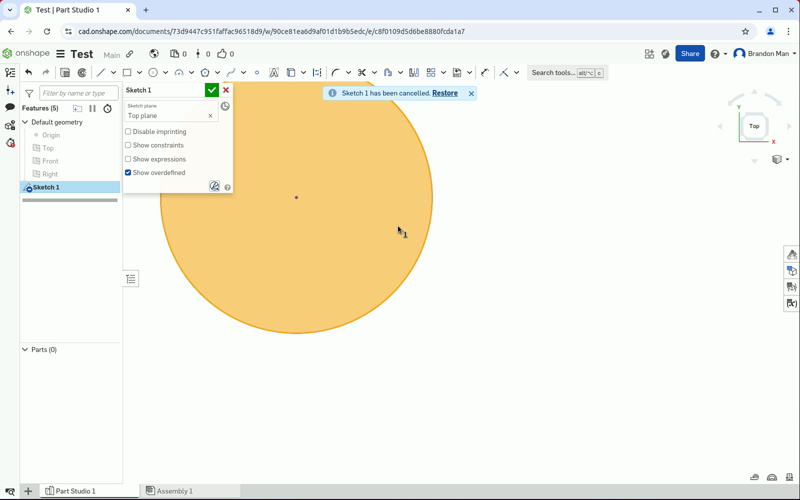
scroll(-6)
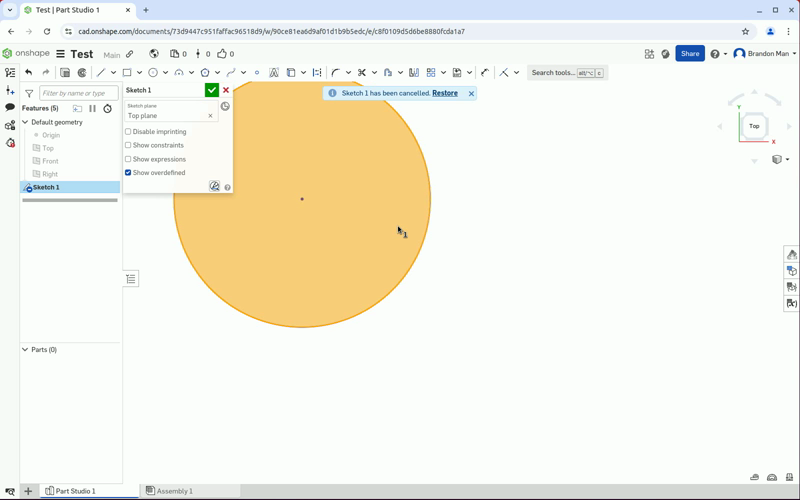
scroll(-6)
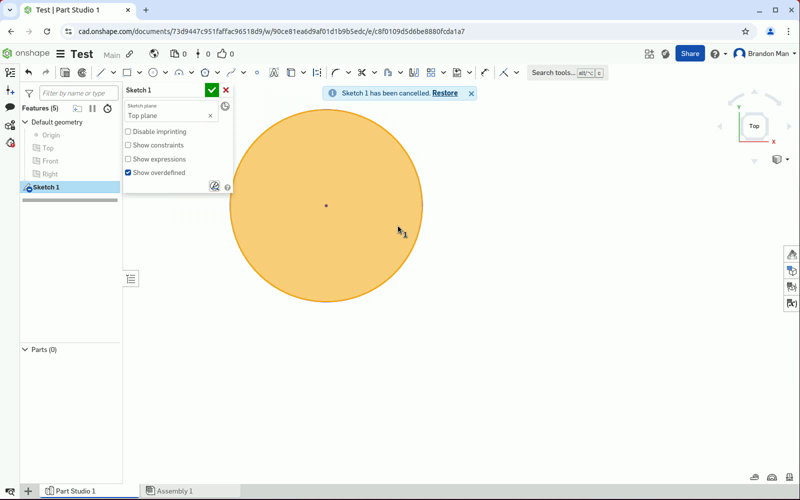
scroll(-6)
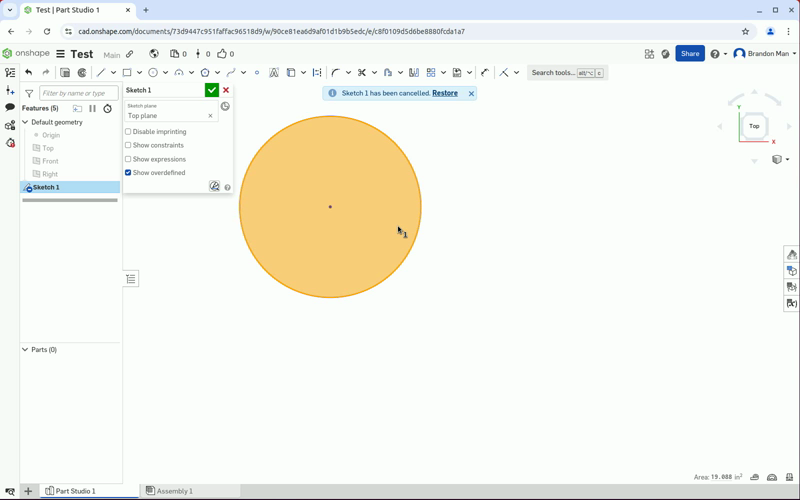
scroll(-6)
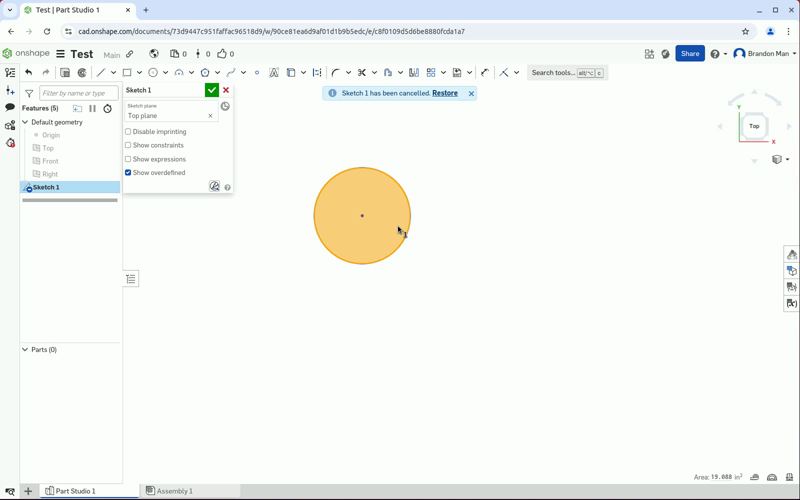
scroll(-6)
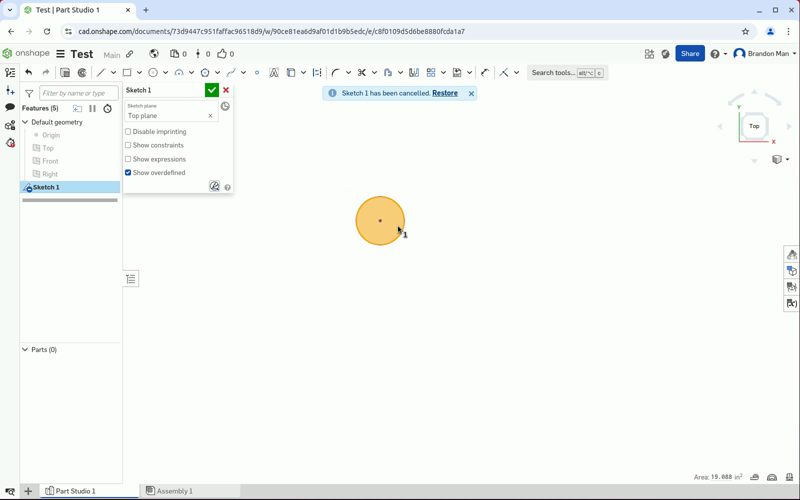
scroll(-6)
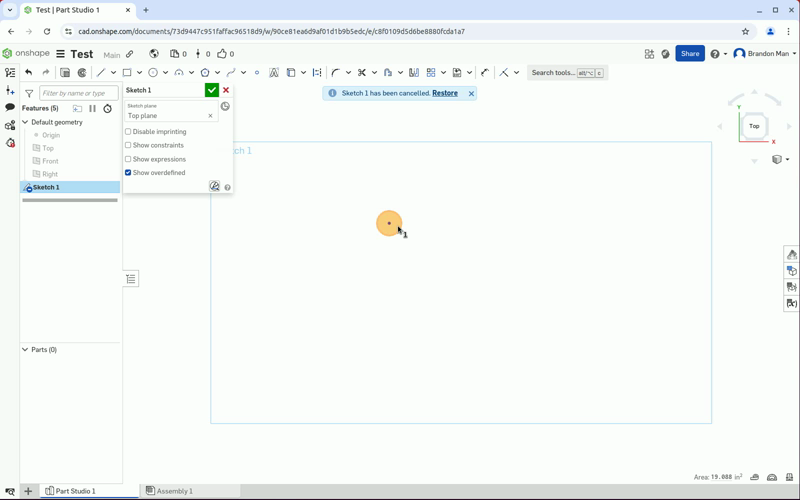
mouse_move(73, 352)
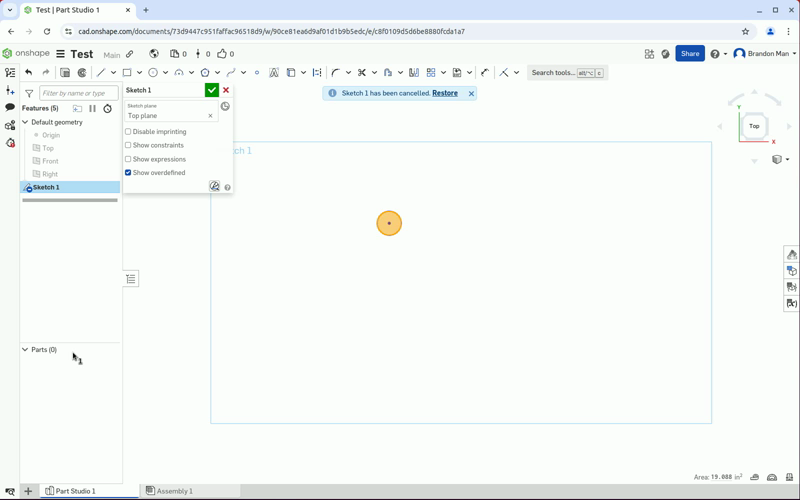
key(shift+y)
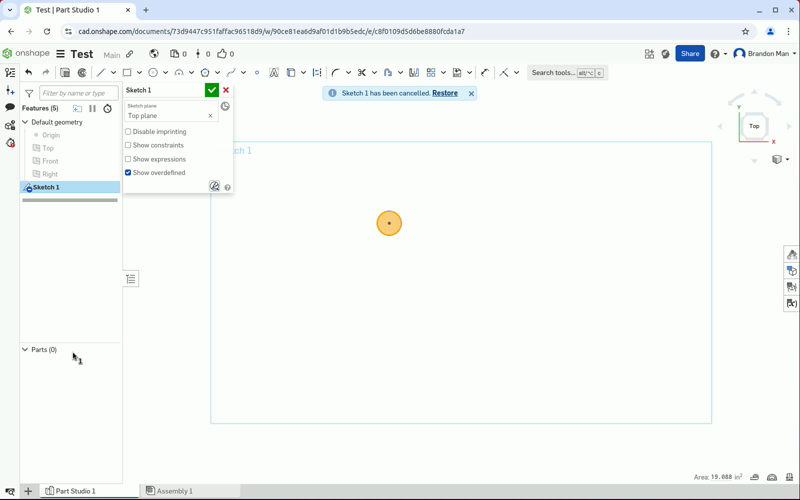
key(shift+e)
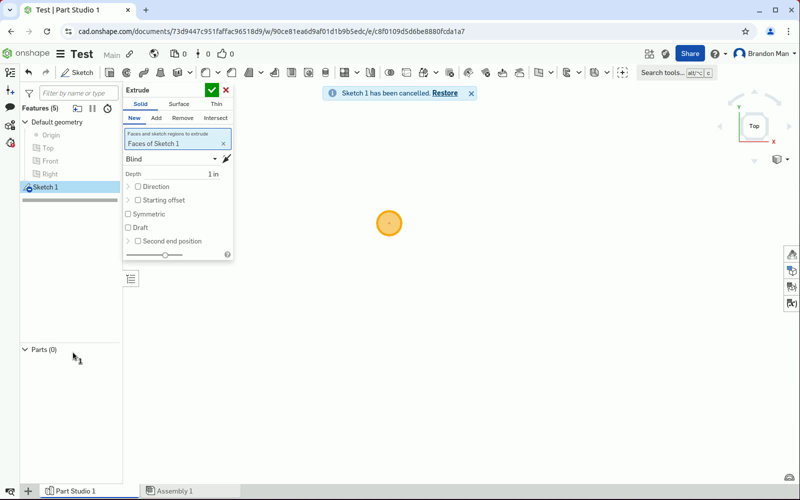
mouse_move(143, 106)
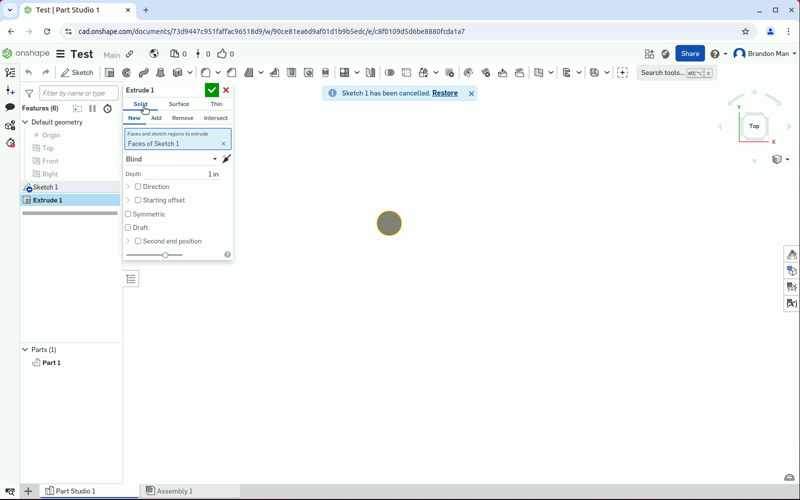
click(143, 106)
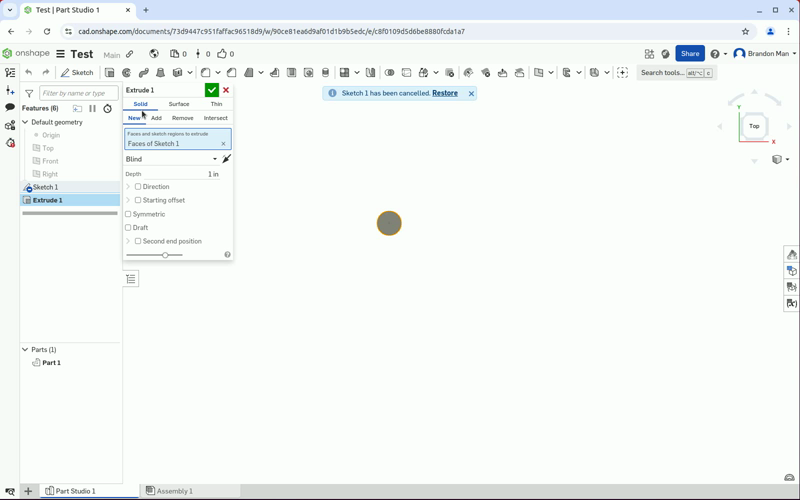
mouse_move(137, 120)
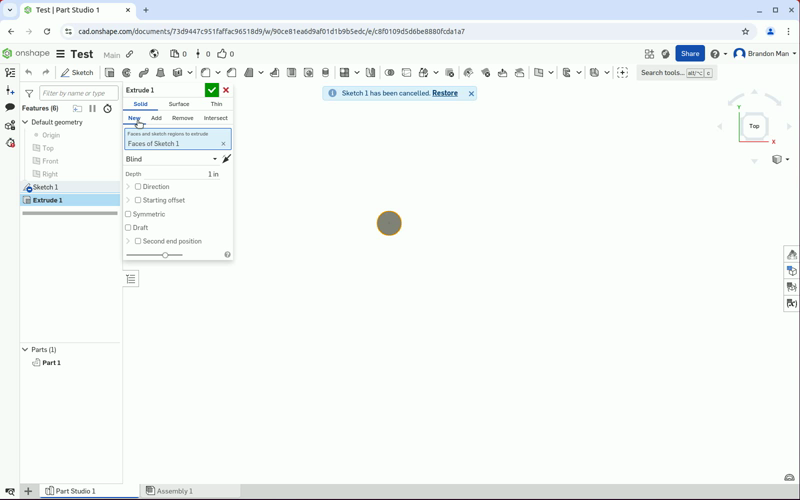
click(137, 120)
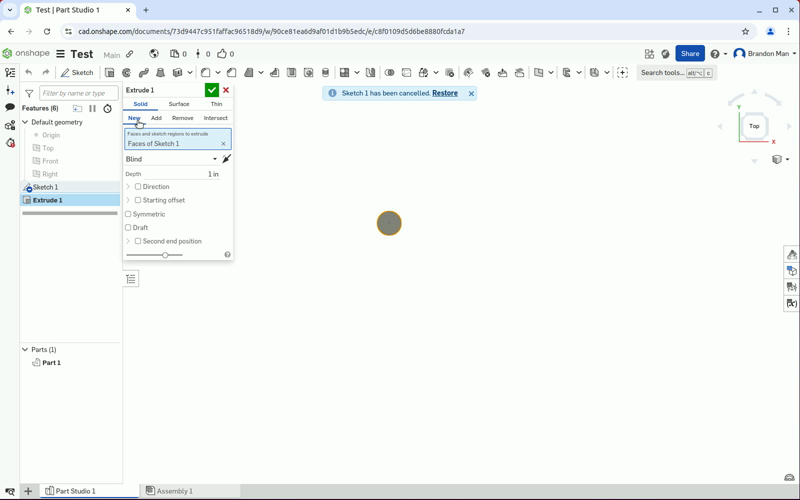
key(tab, 4)
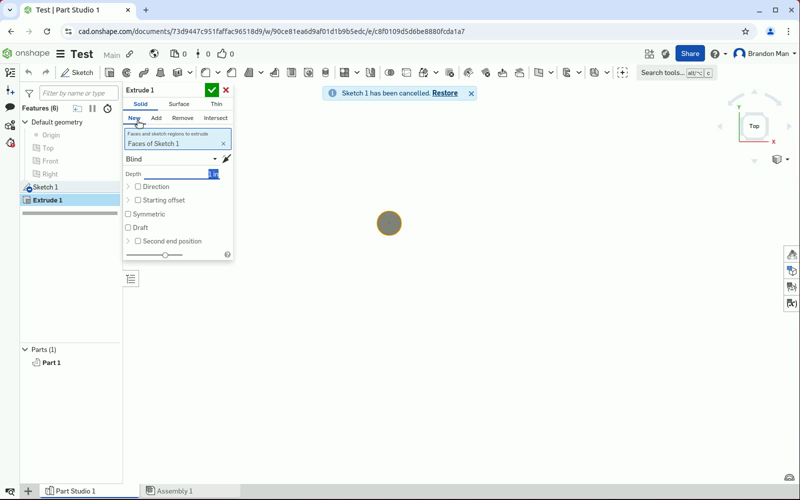
text(0.241)
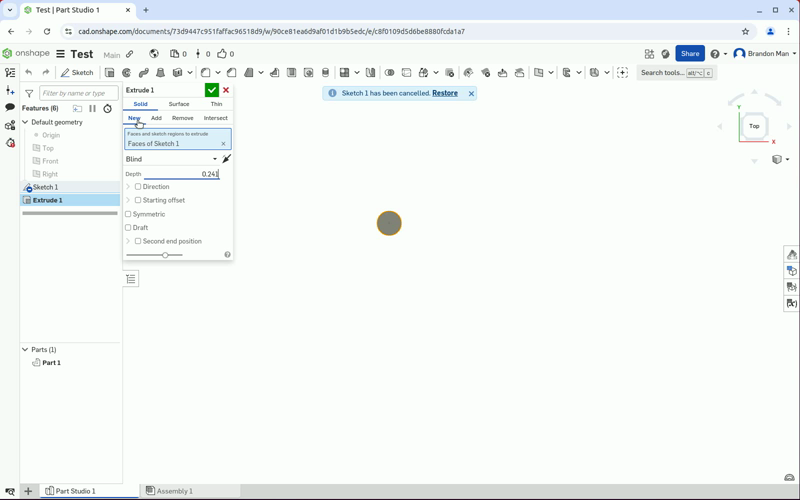
key(enter)
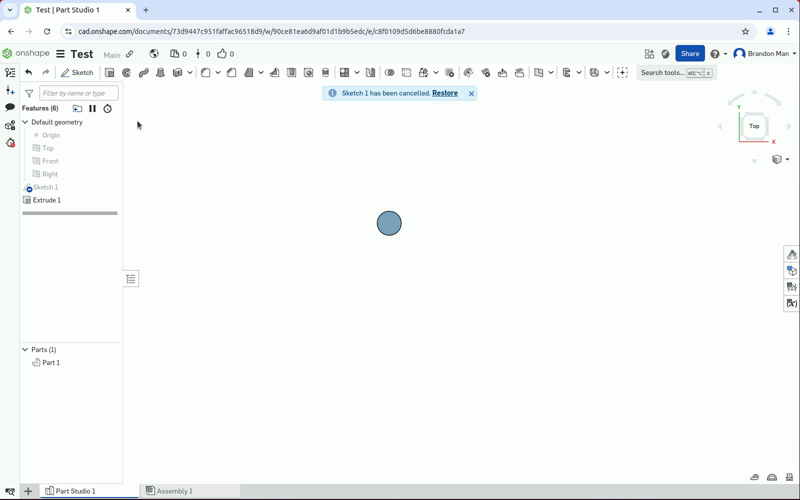
key(shift+h)
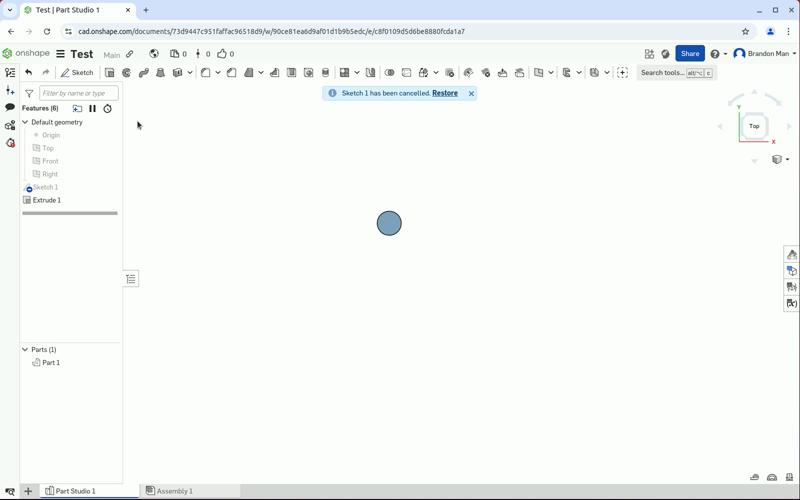
key(shift+h)
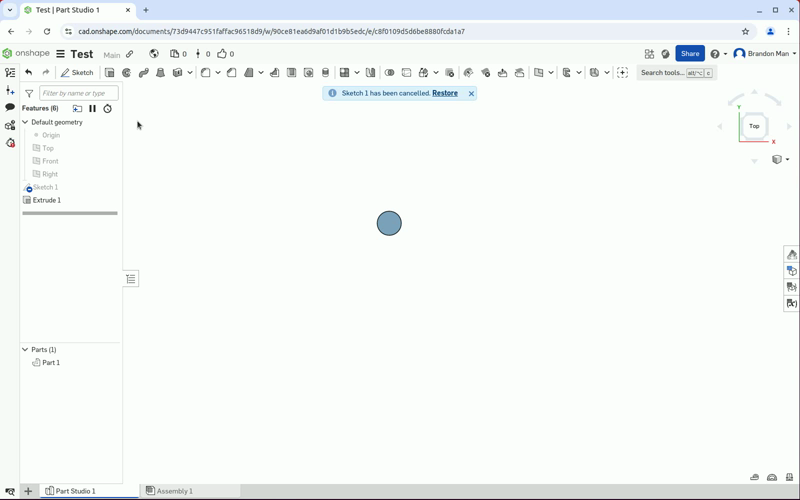
mouse_move(73, 189)
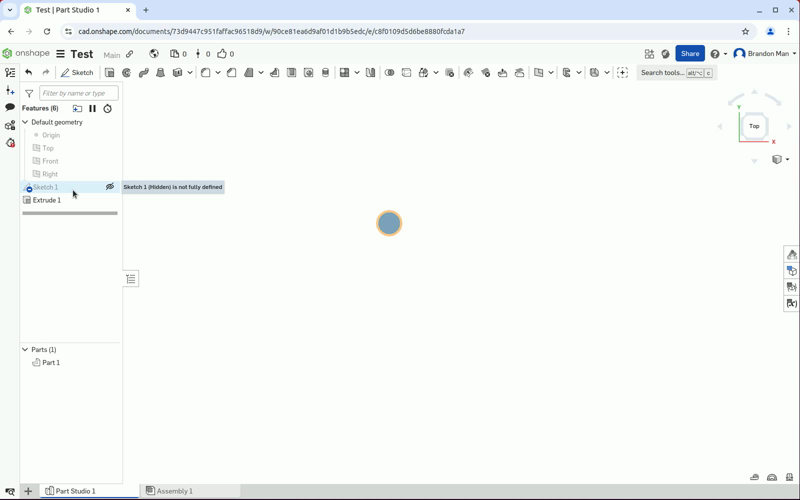
click(73, 189)
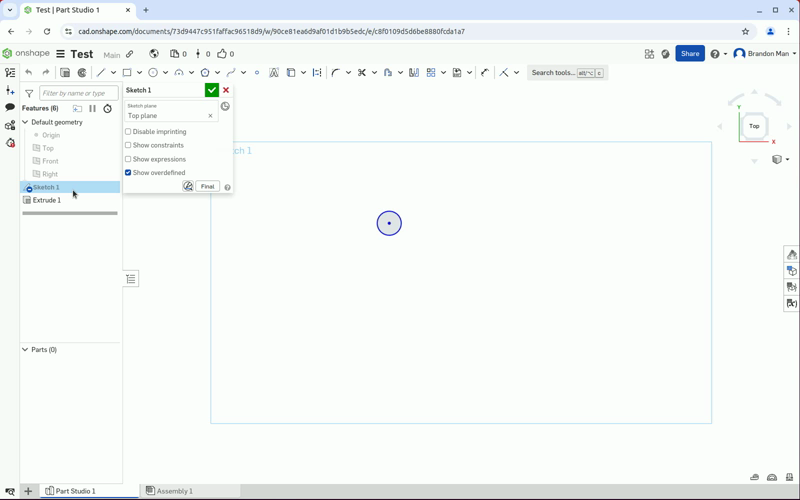
mouse_move(229, 92)
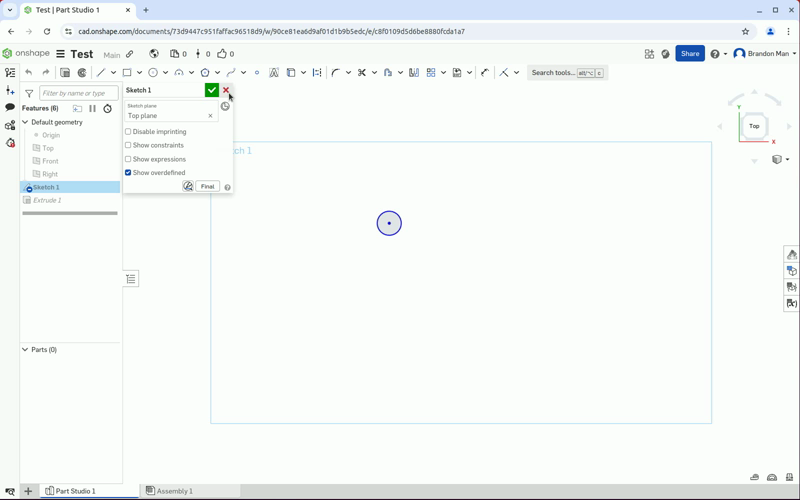
click(229, 92)
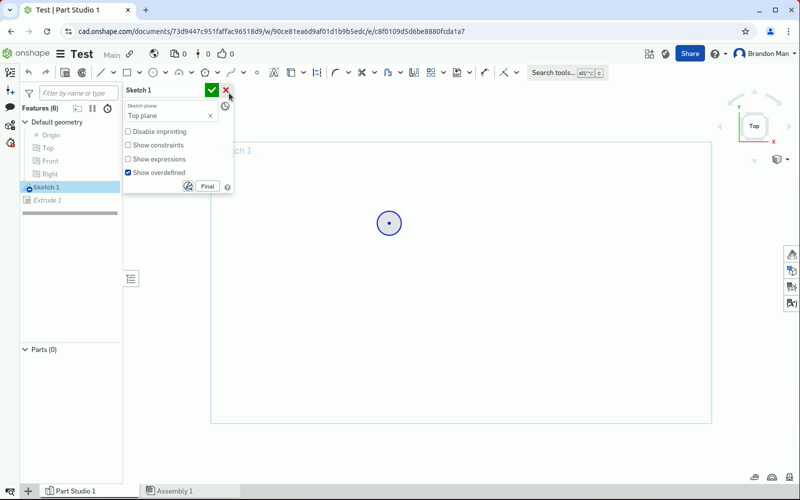
key(shift+s)
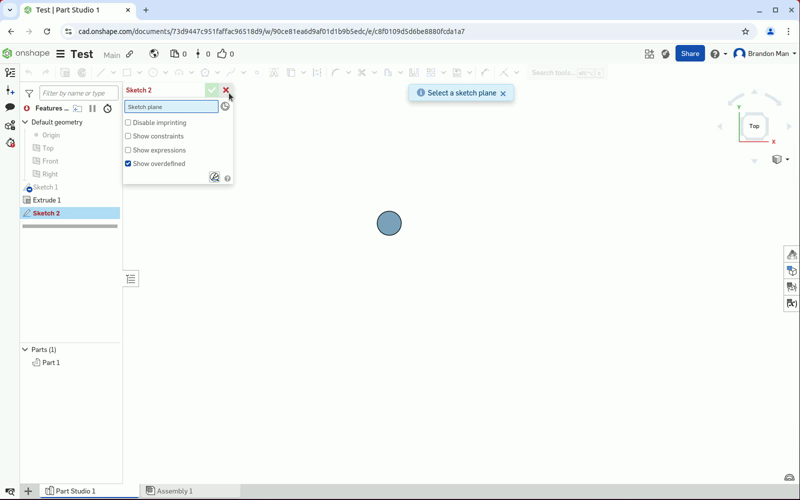
mouse_move(73, 150)
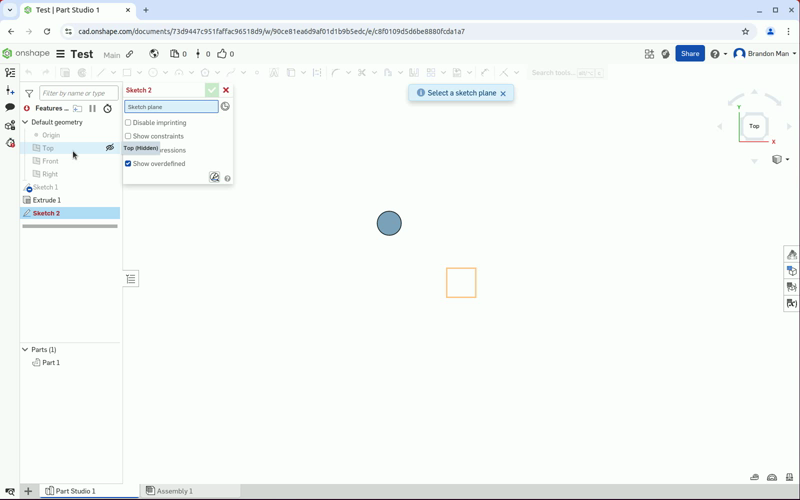
click(73, 150)
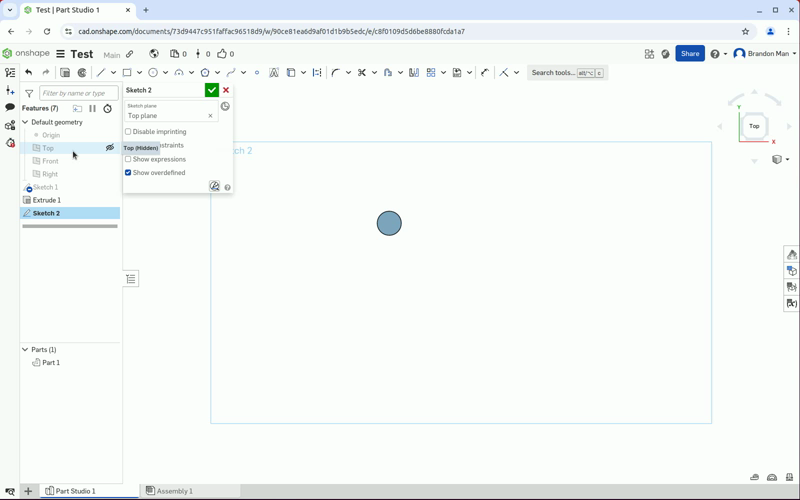
mouse_move(73, 352)
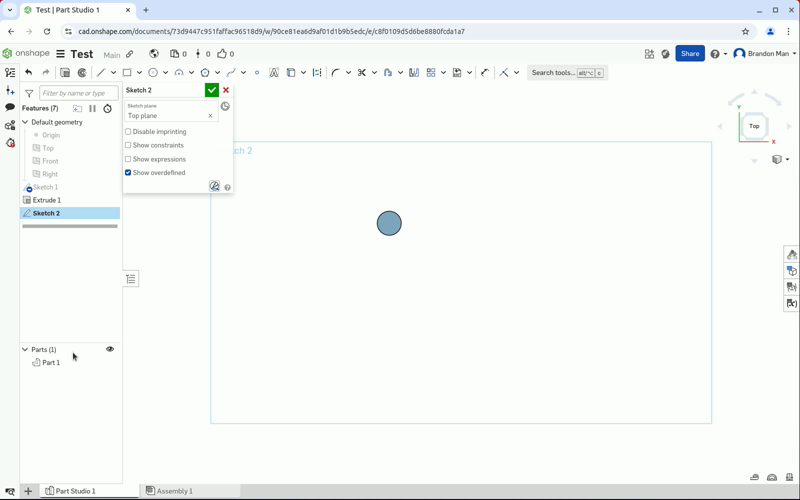
key(y)
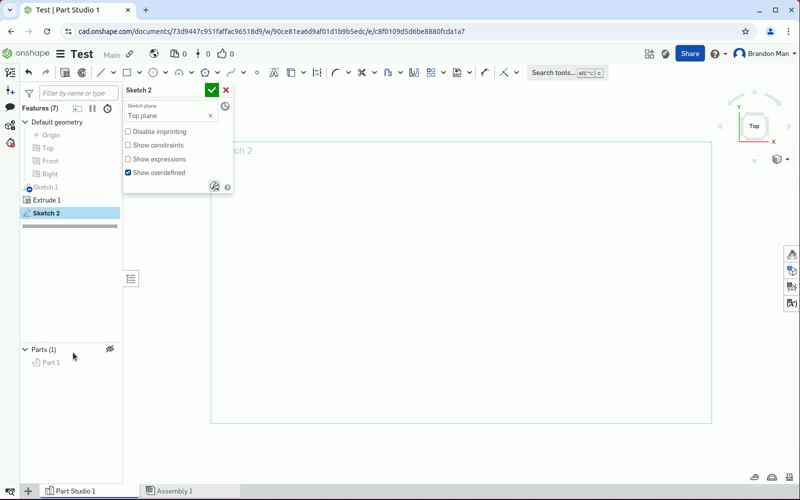
key(l)
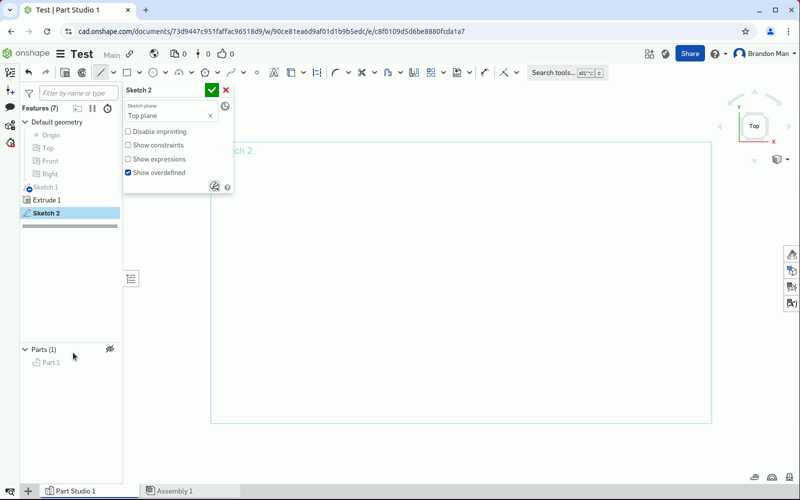
key_down(shift)
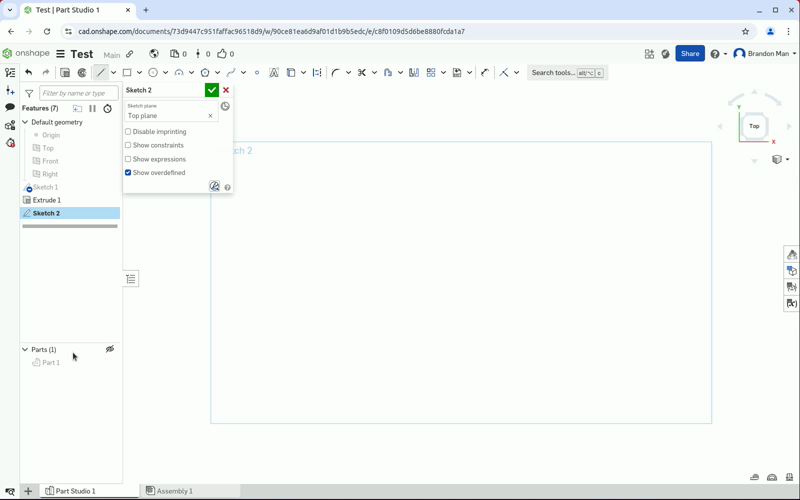
mouse_move(418, 226)
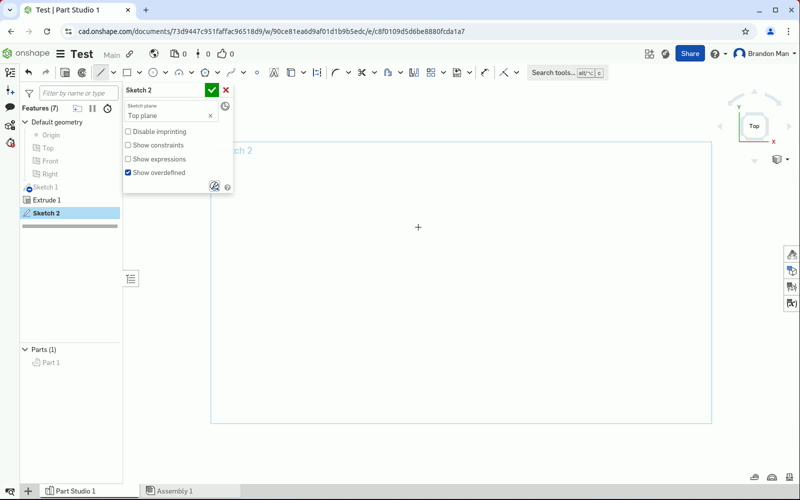
click(418, 226)
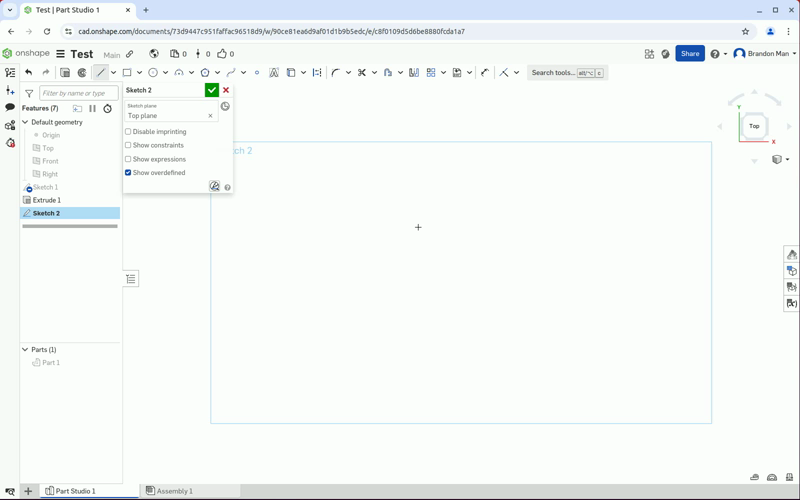
key_up(shift)
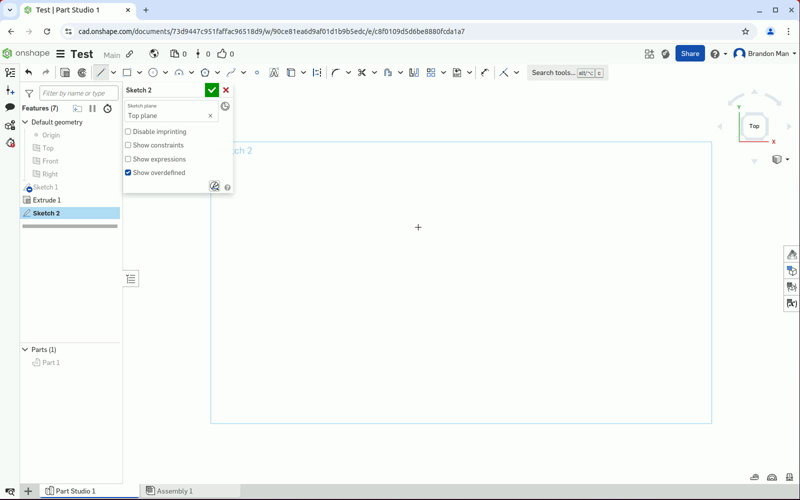
key_down(shift)
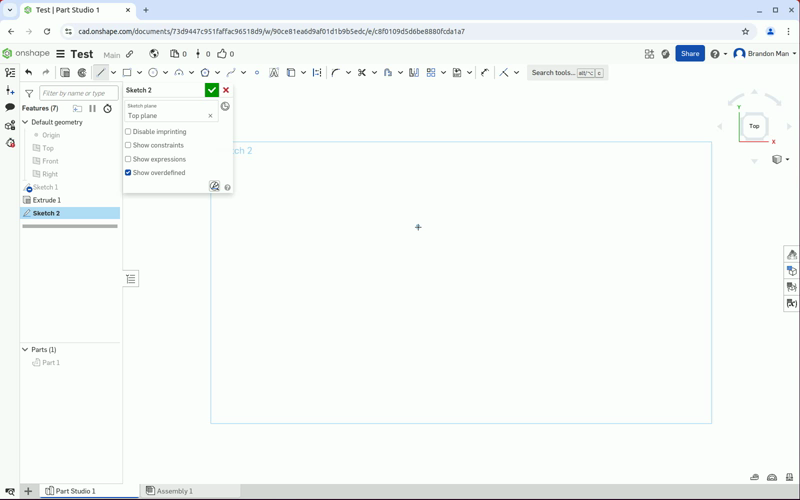
mouse_move(448, 226)
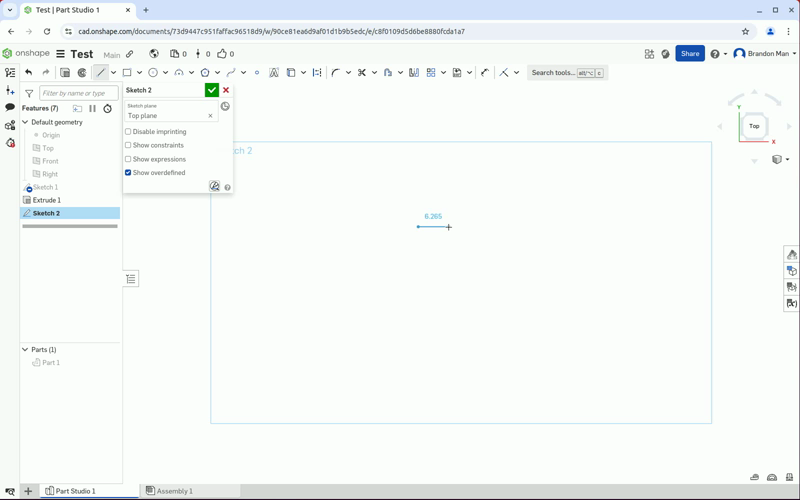
mouse_move(447, 226)
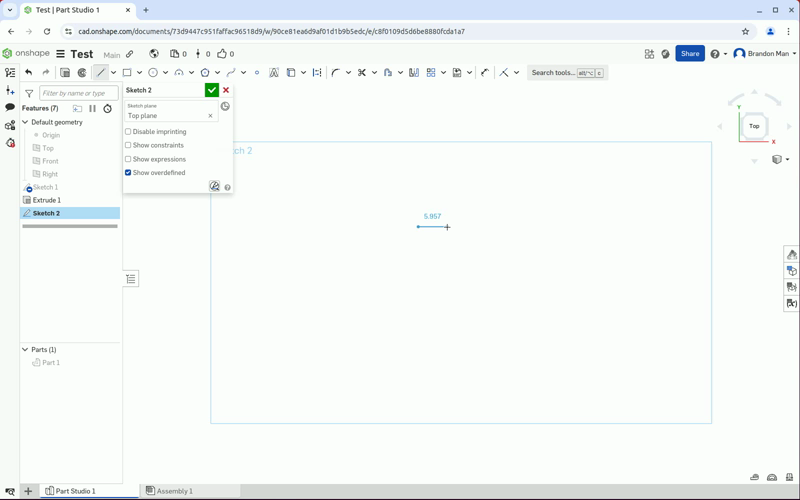
click(447, 226)
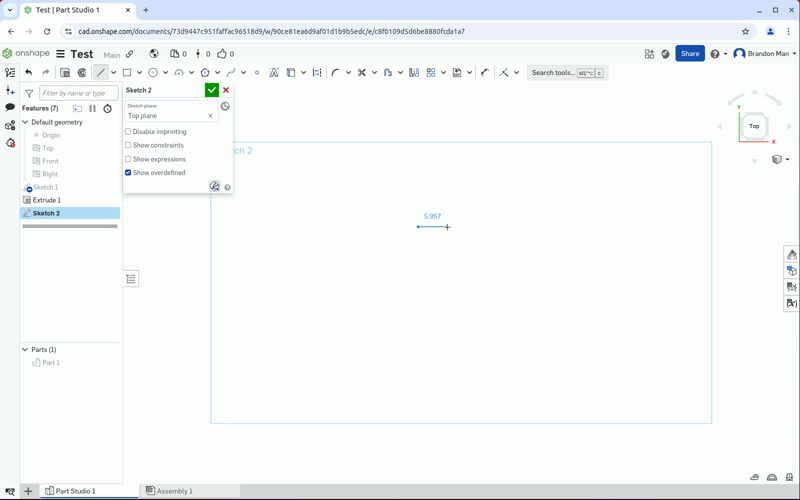
key_up(shift)
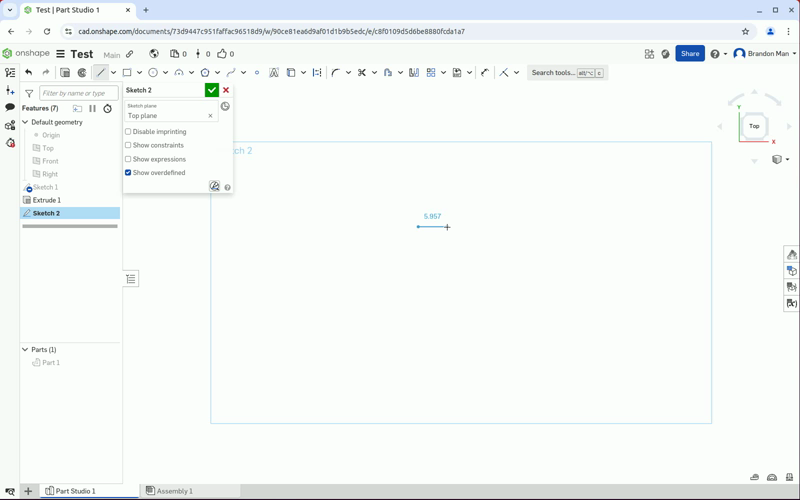
key_down(shift)
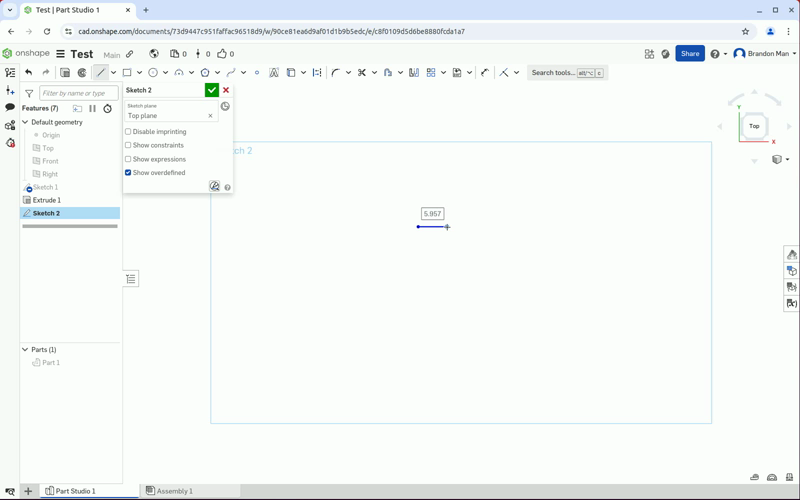
mouse_move(477, 226)
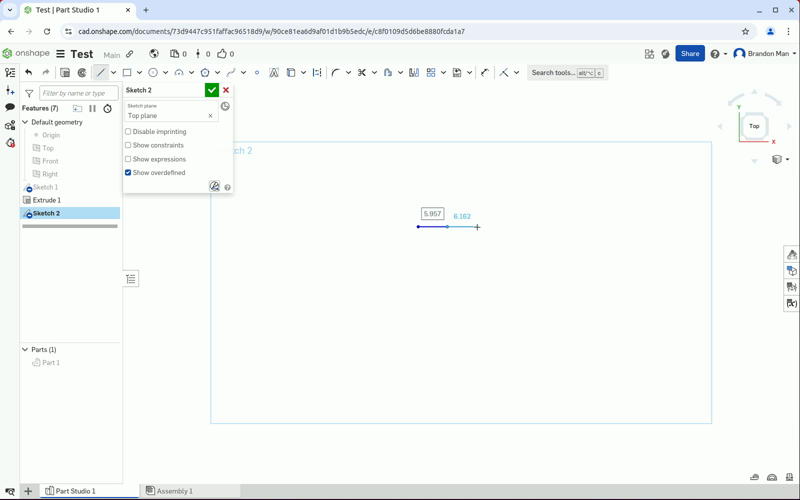
mouse_move(447, 169)
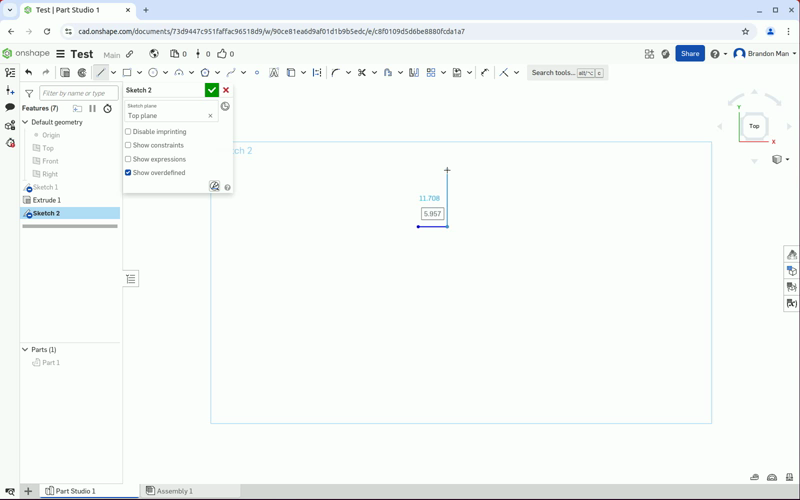
click(447, 169)
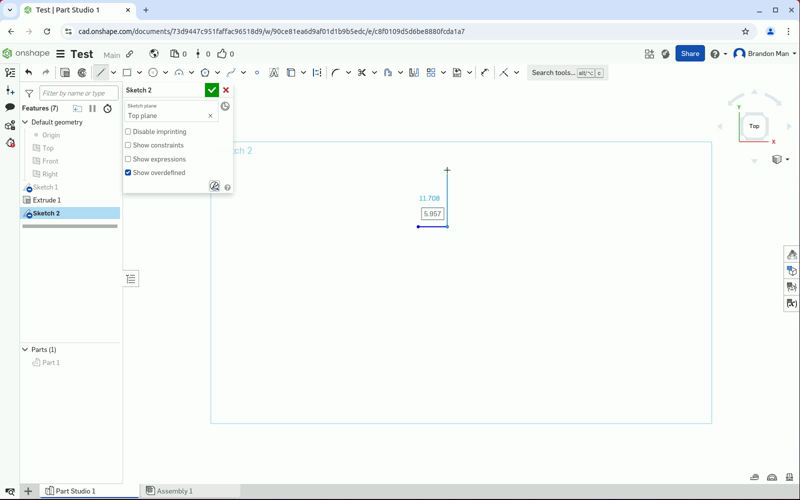
key_up(shift)
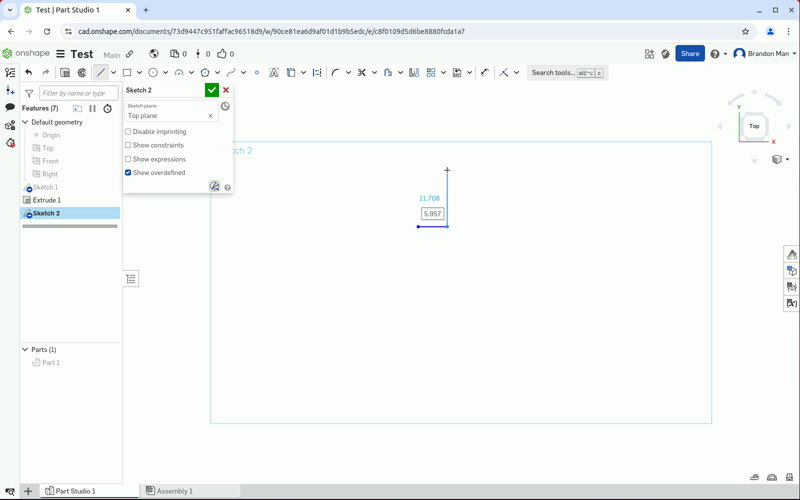
key_down(shift)
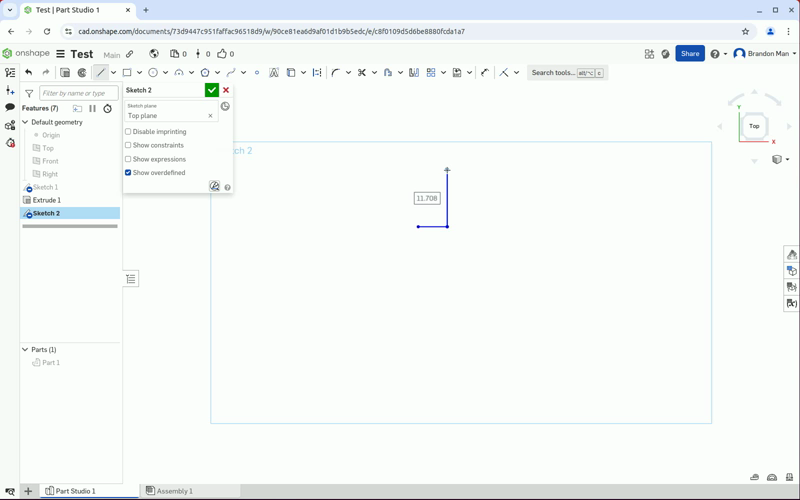
mouse_move(477, 169)
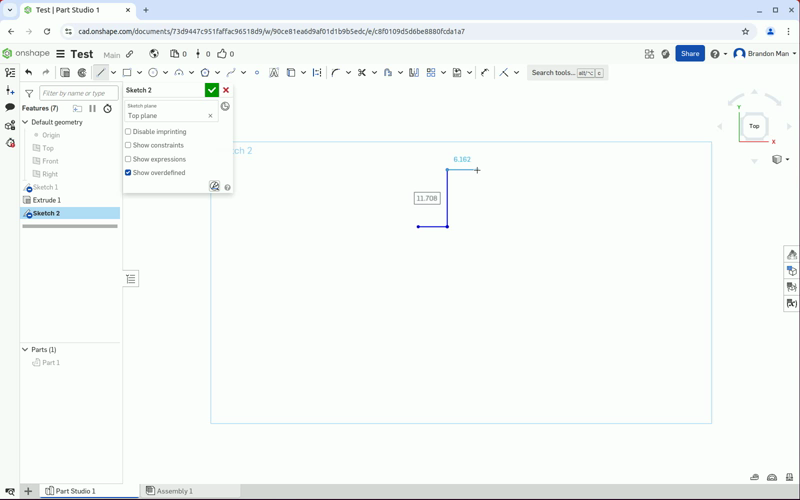
mouse_move(418, 169)
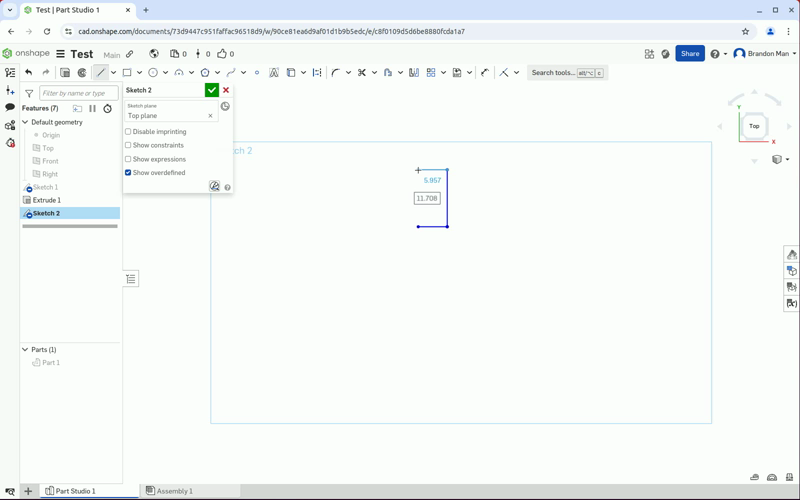
click(418, 169)
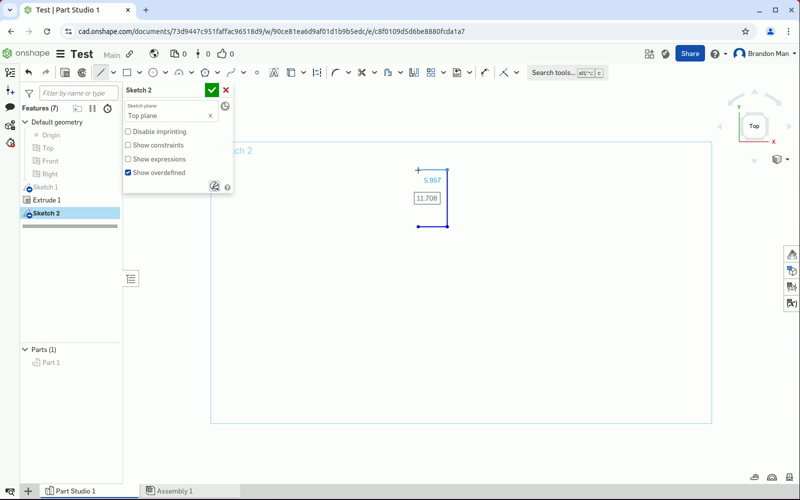
key_up(shift)
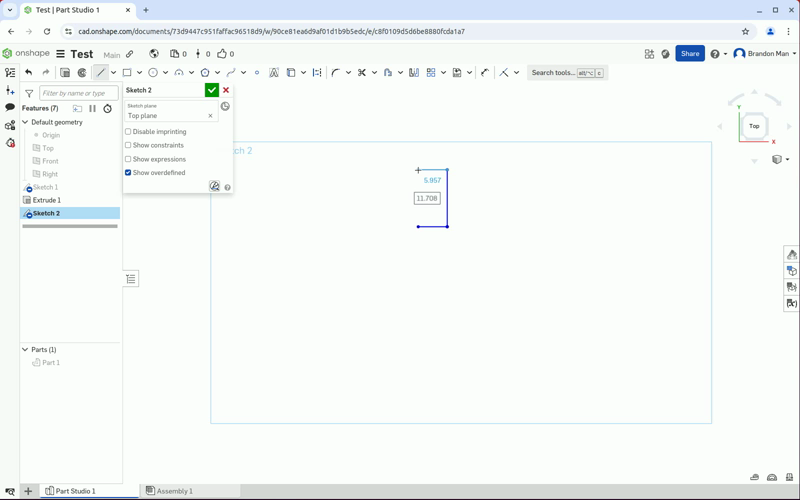
mouse_move(448, 169)
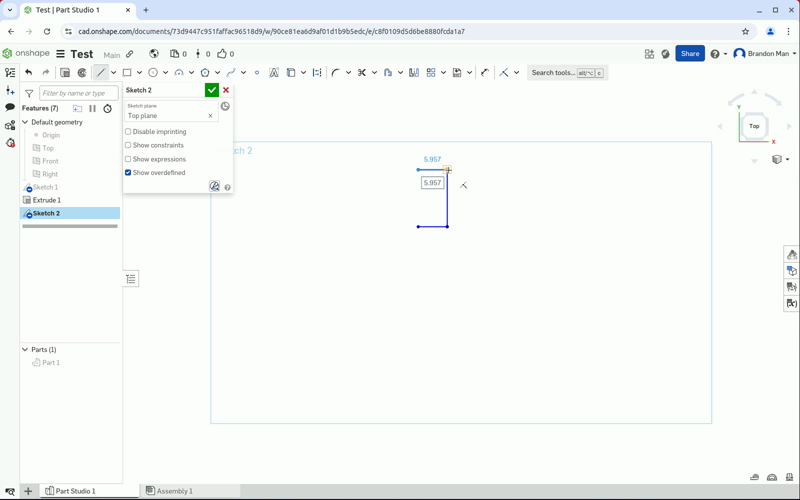
key_down(shift)
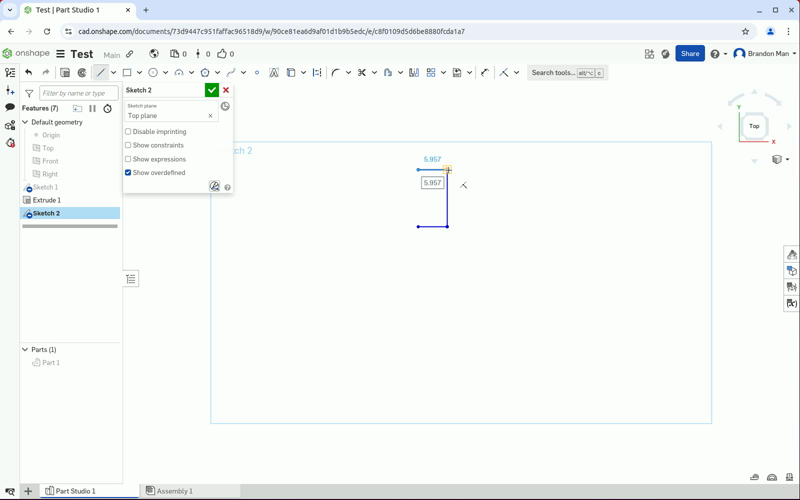
mouse_move(418, 226)
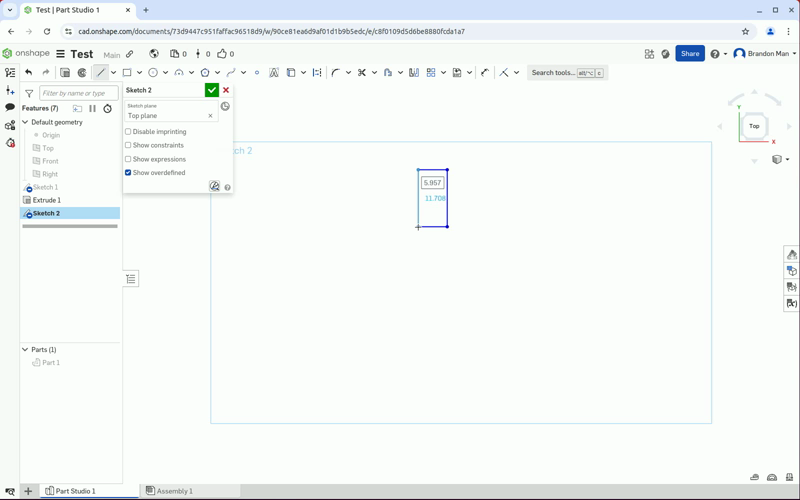
key_up(shift)
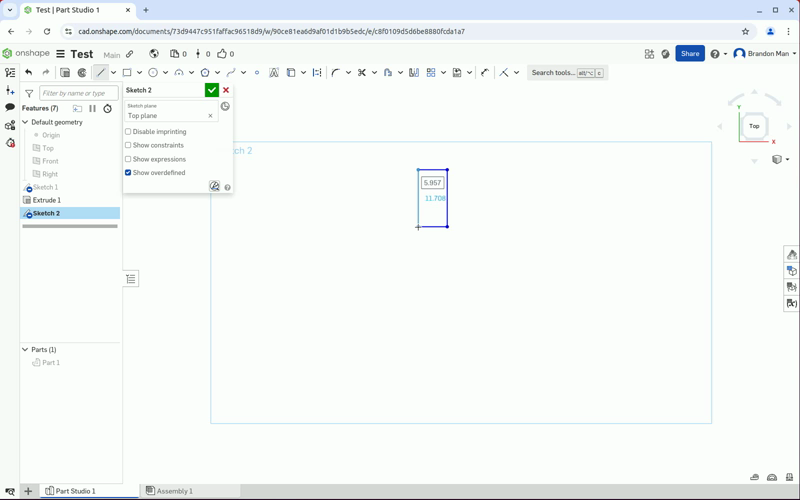
click(418, 226)
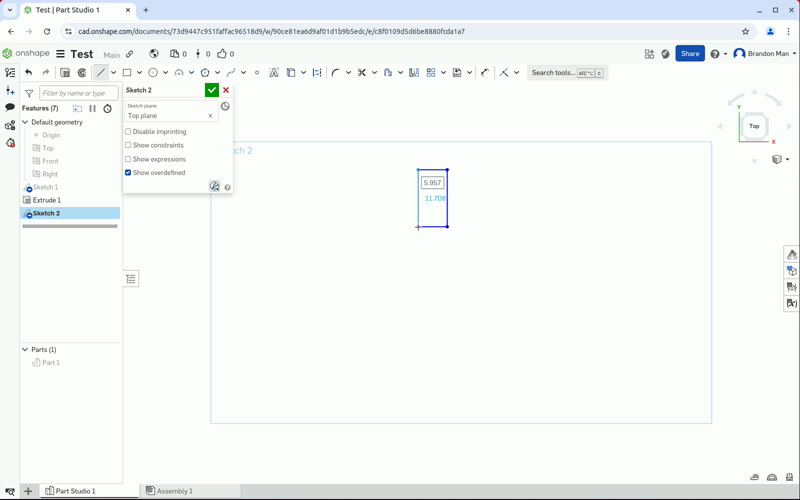
key(esc)
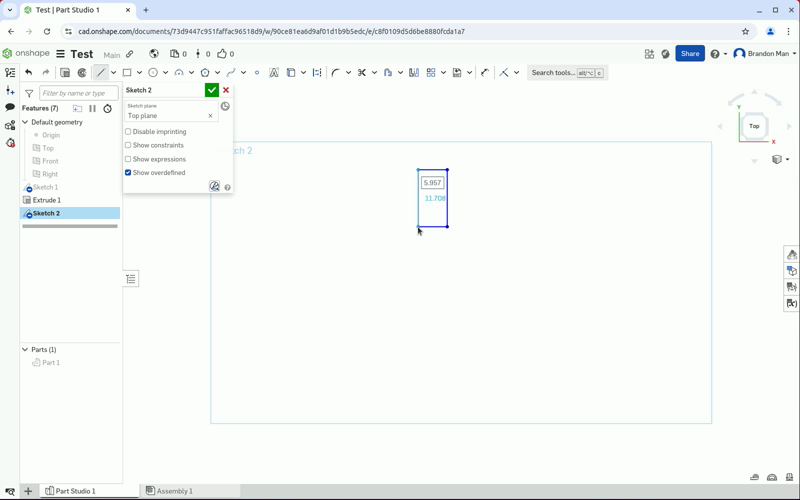
mouse_move(429, 211)
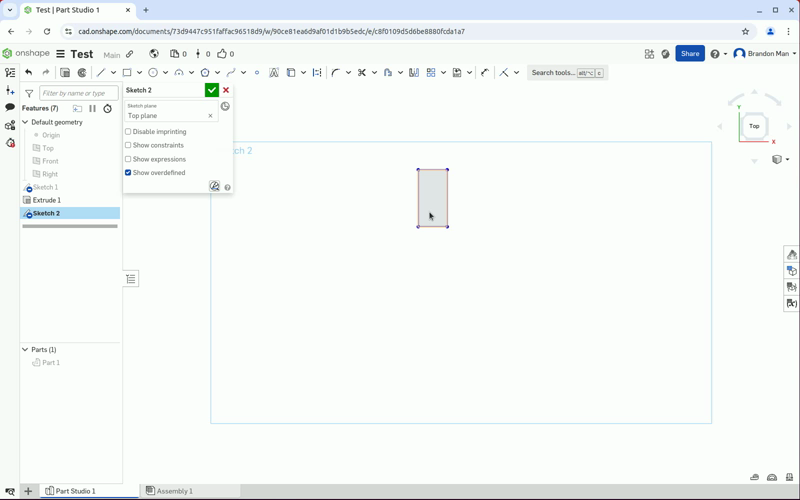
scroll(6)
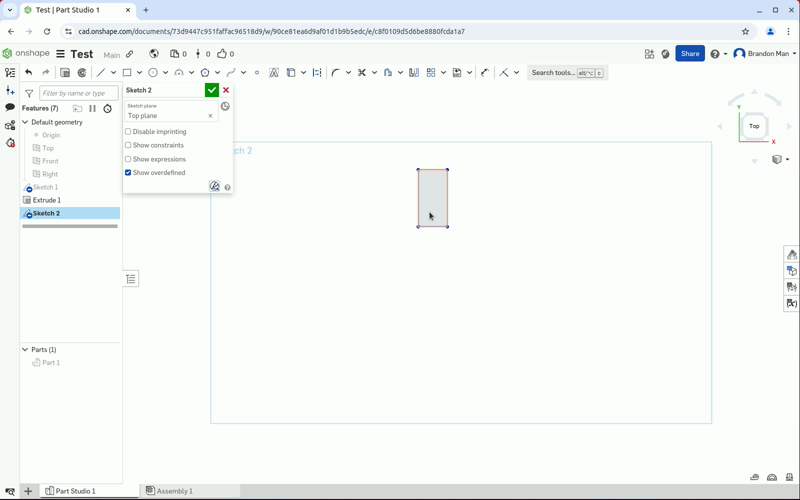
scroll(6)
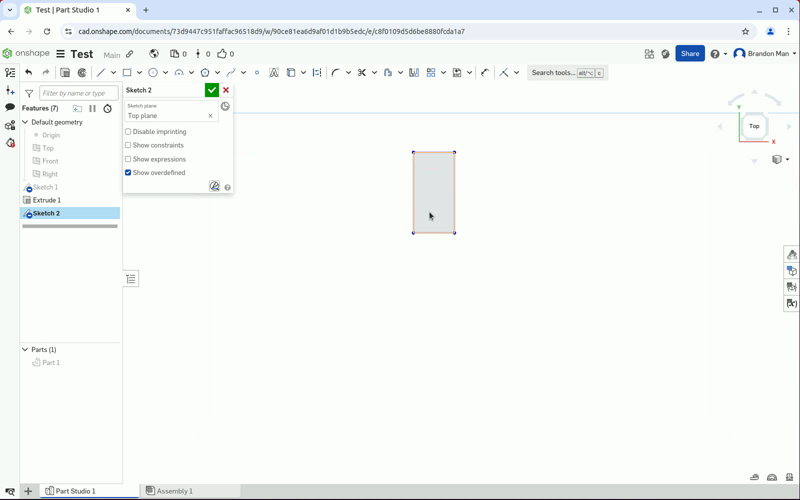
scroll(6)
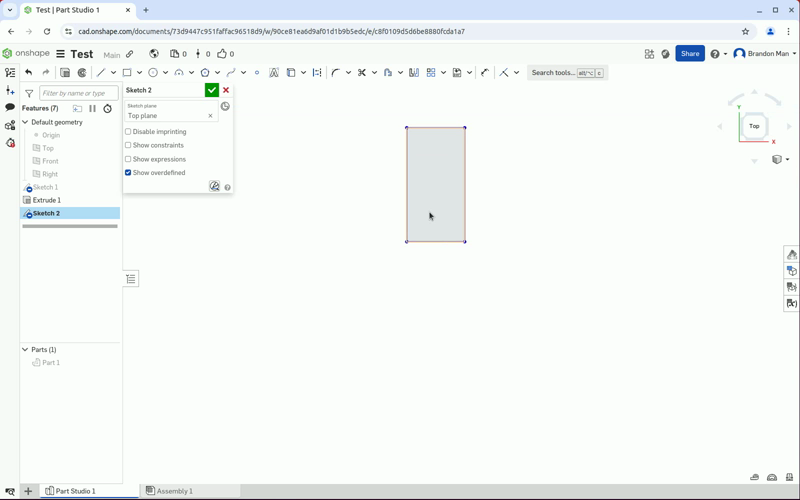
scroll(6)
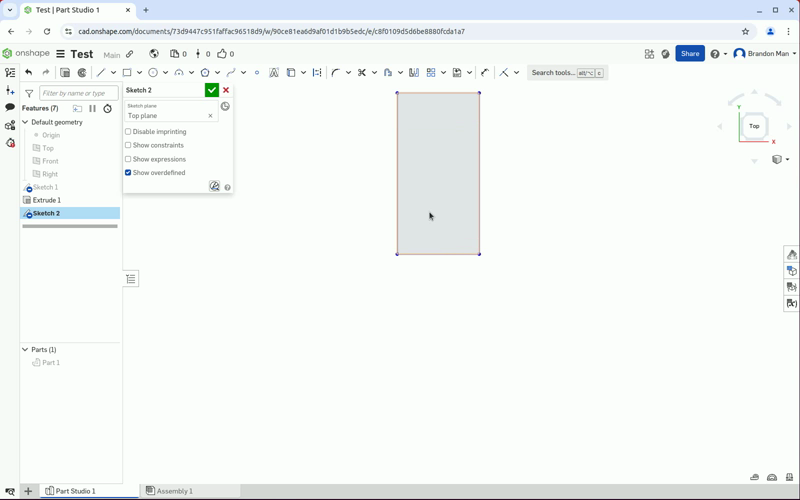
scroll(6)
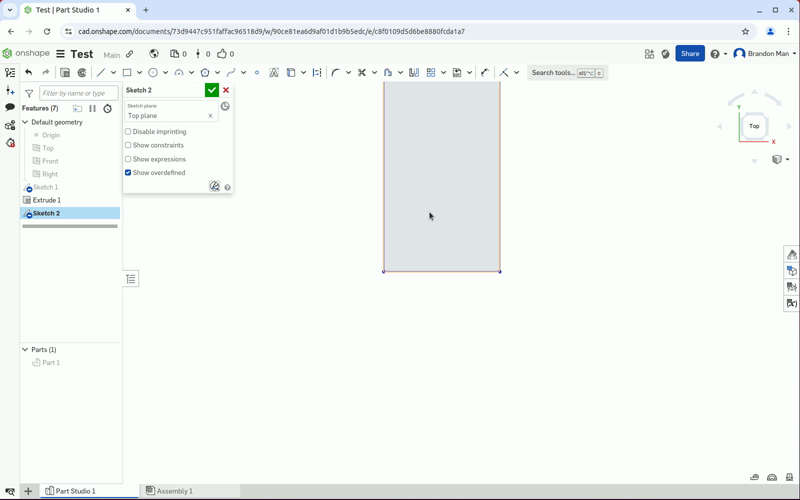
scroll(6)
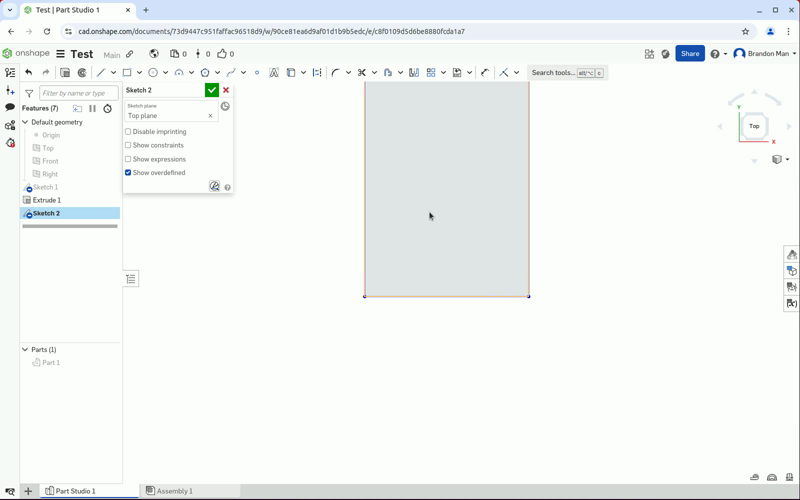
scroll(6)
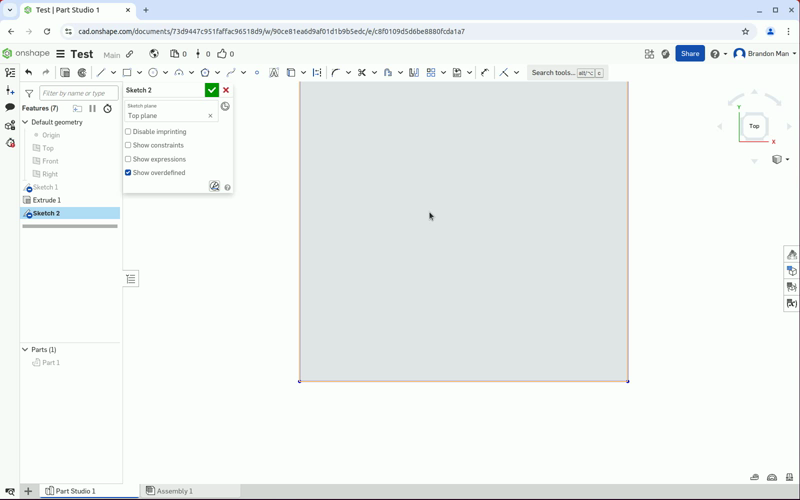
click(429, 211)
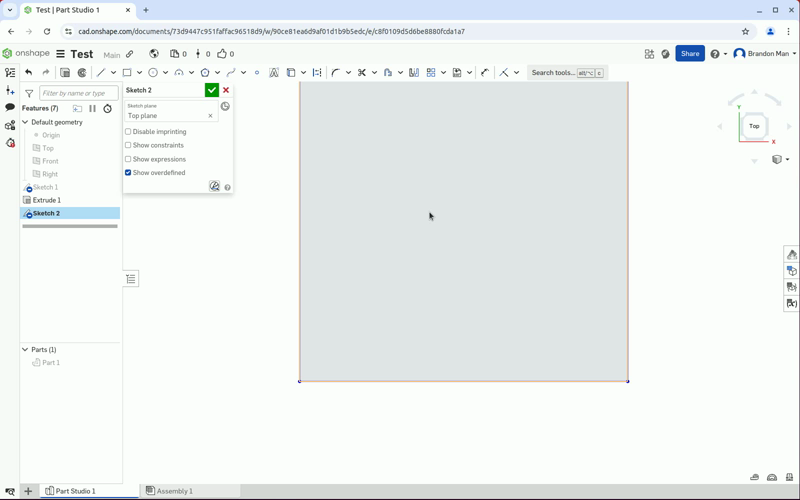
scroll(-6)
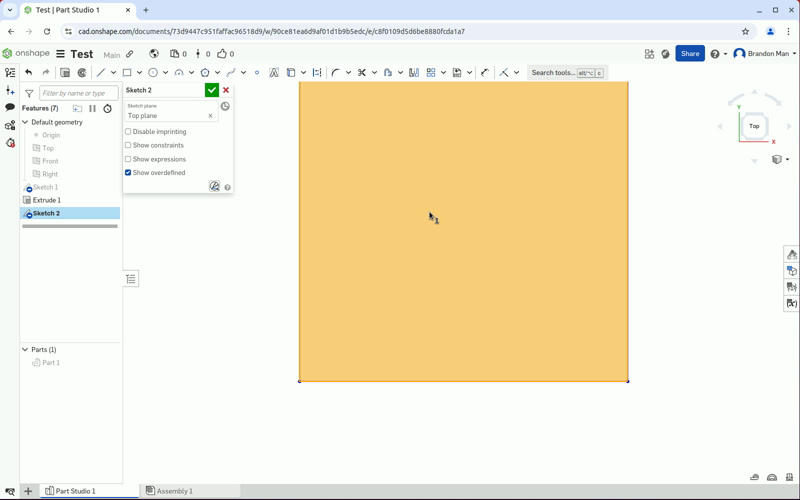
scroll(-6)
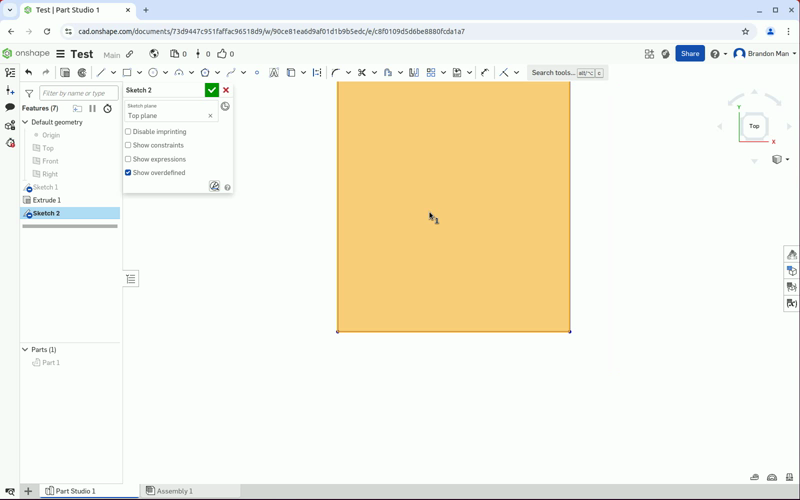
scroll(-6)
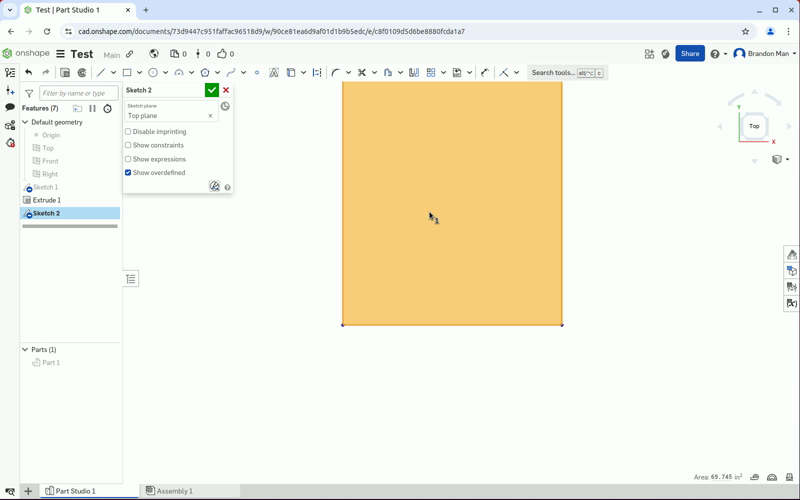
scroll(-6)
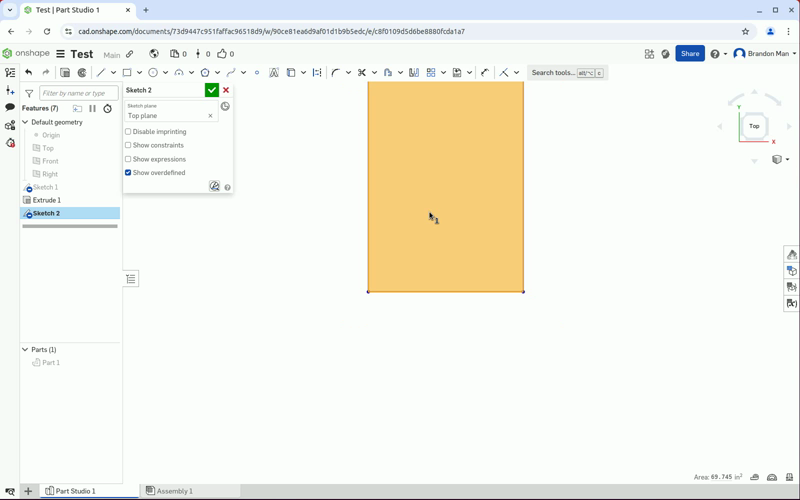
scroll(-6)
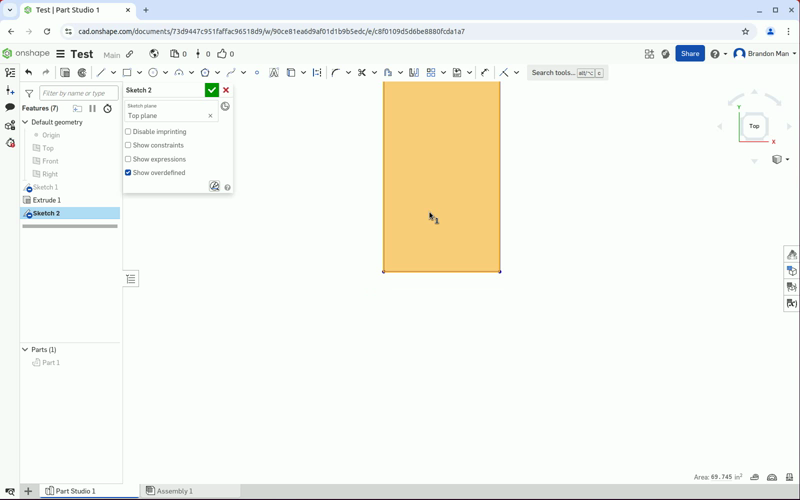
scroll(-6)
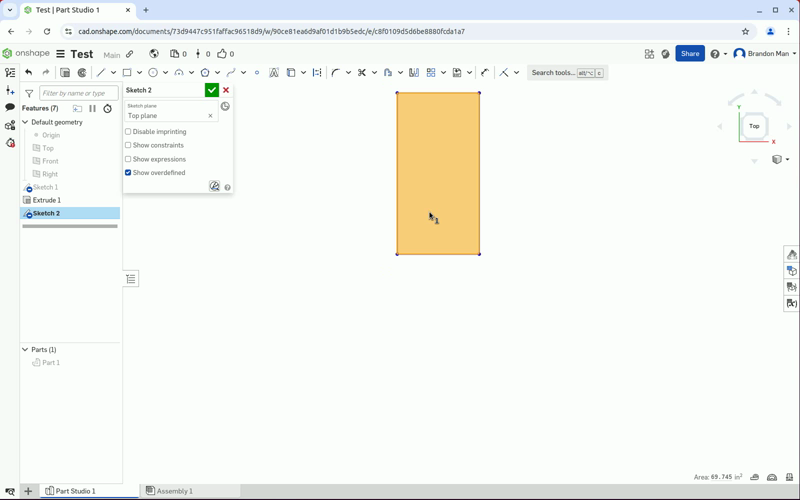
scroll(-6)
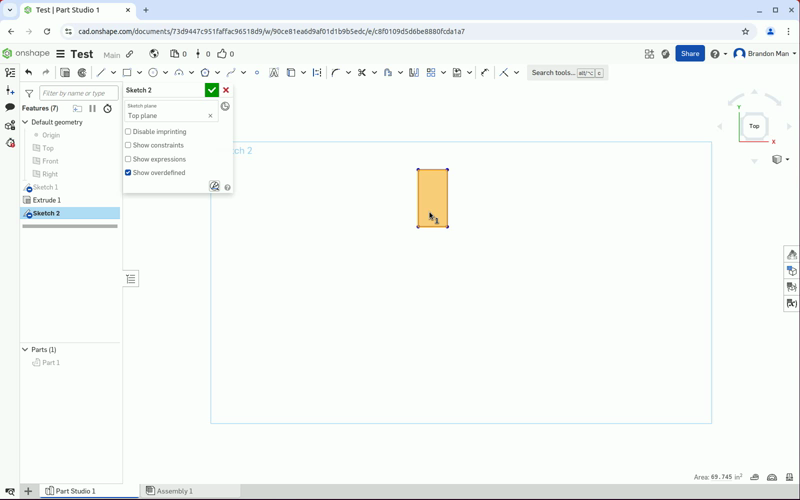
mouse_move(73, 352)
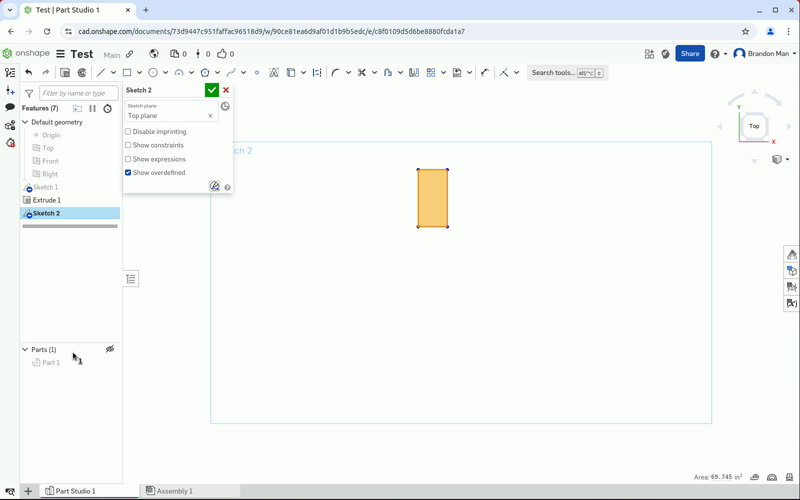
key(shift+y)
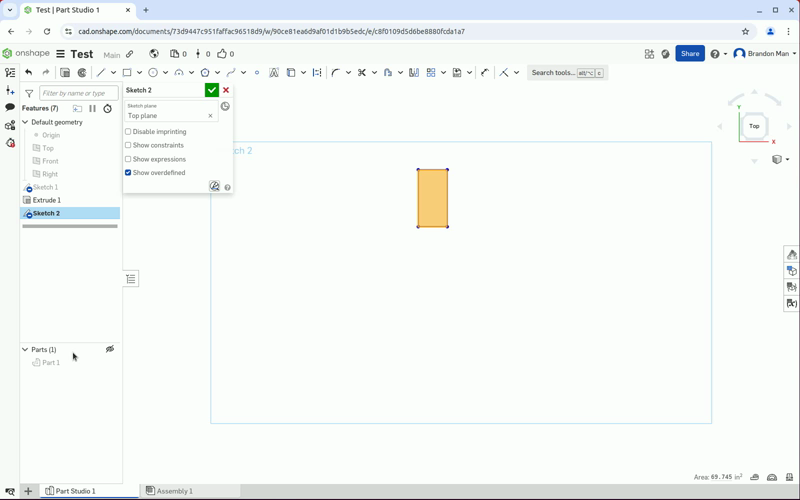
key(shift+e)
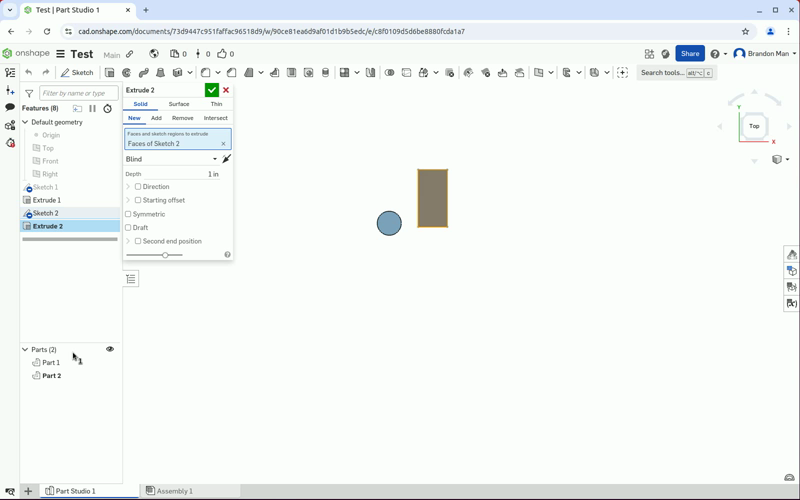
mouse_move(143, 106)
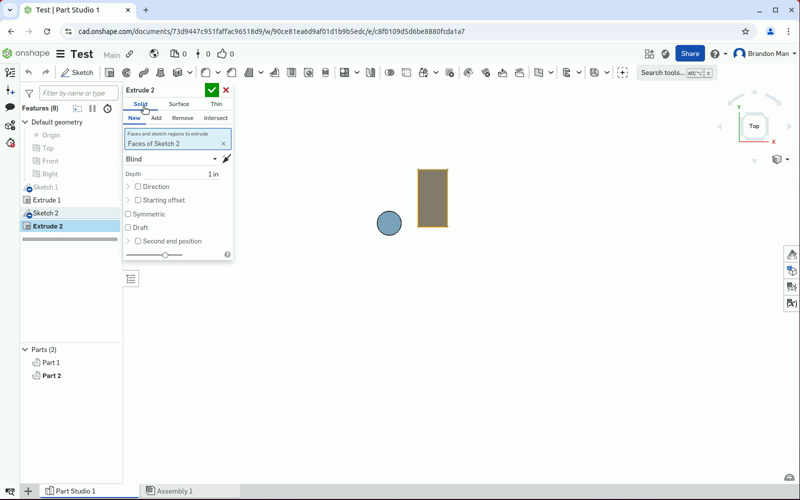
click(143, 106)
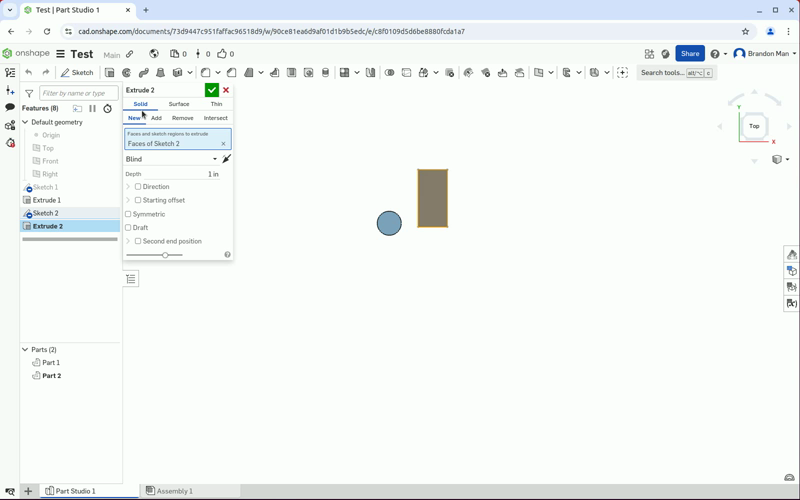
mouse_move(137, 120)
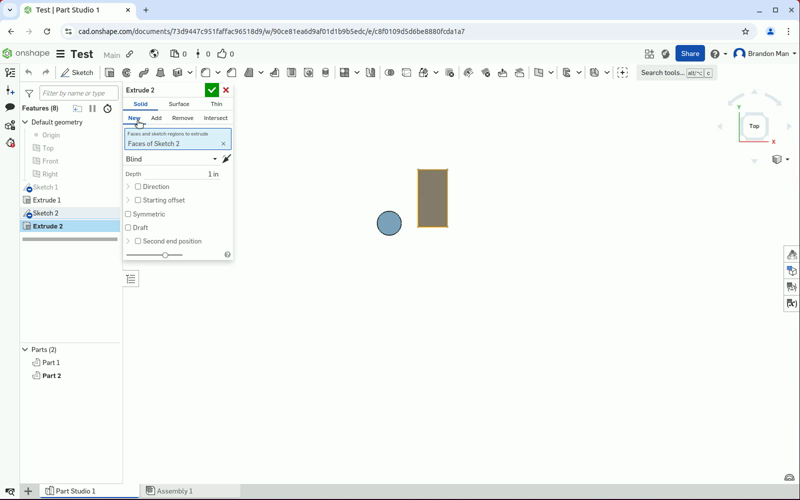
click(137, 120)
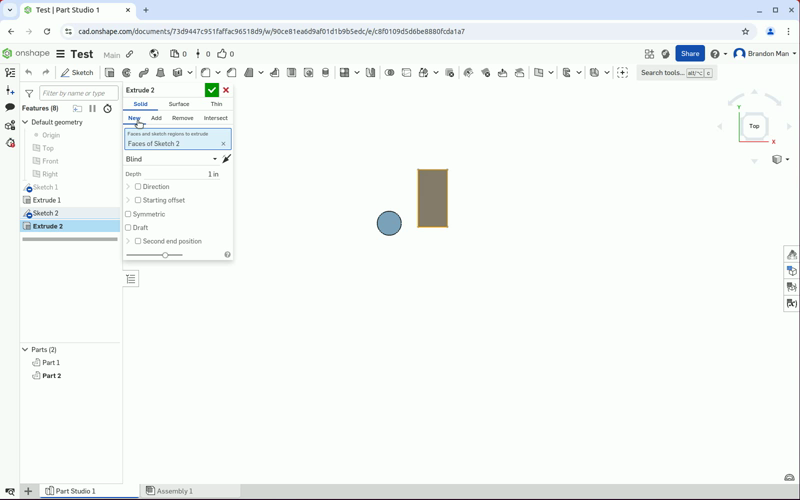
key(tab, 4)
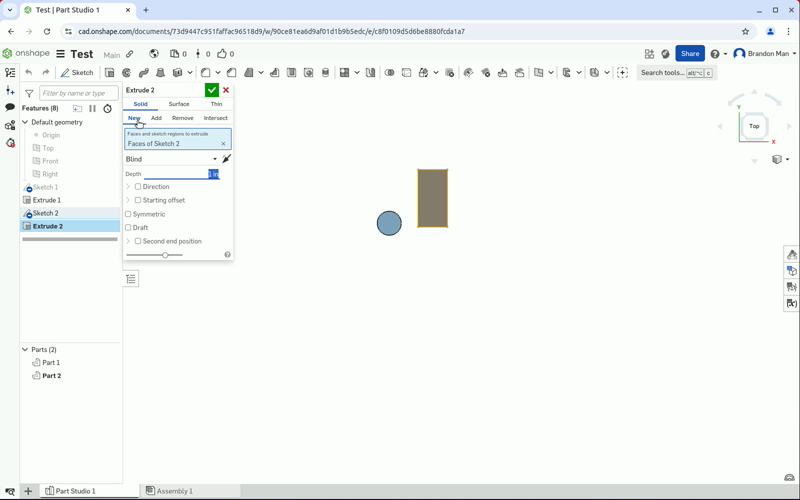
text(0.241)
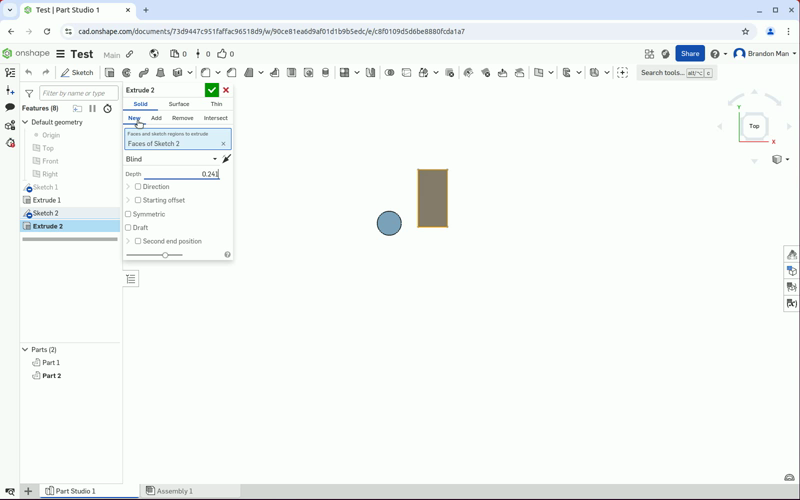
key(enter)
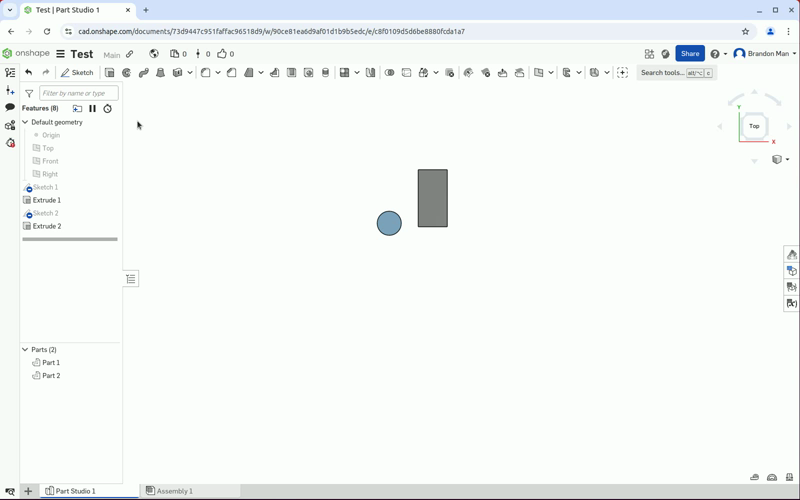
key(shift+h)
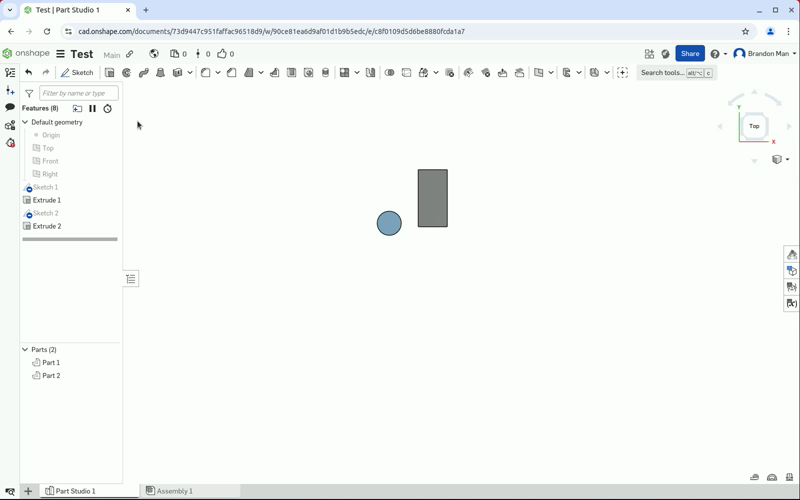
key(shift+h)
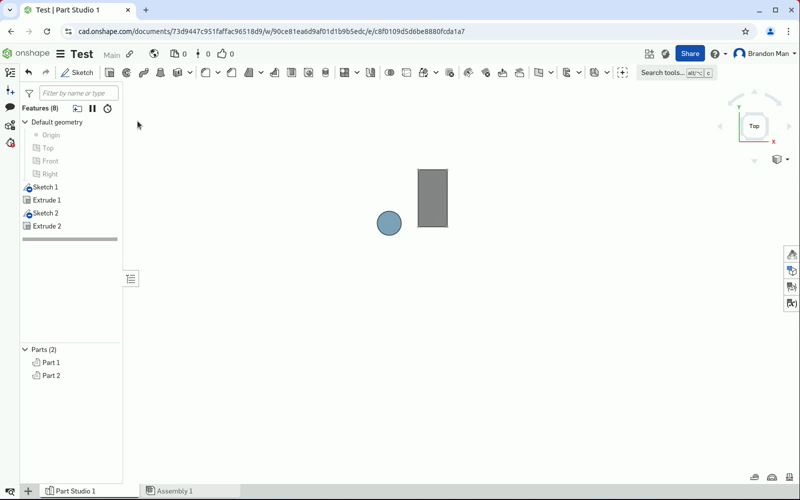
key(shift+7)
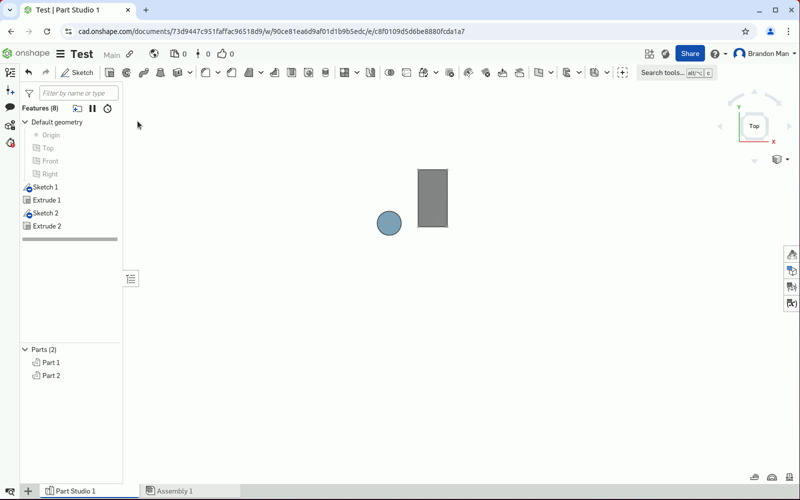
key(up, 3)
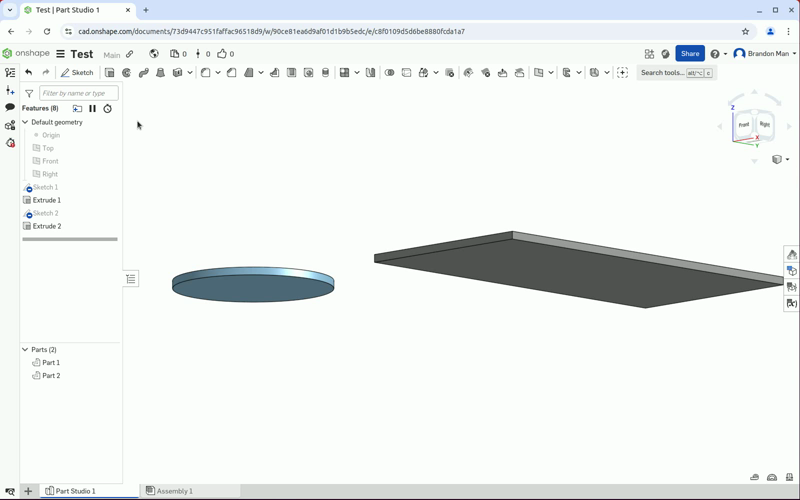
key(left, 3)
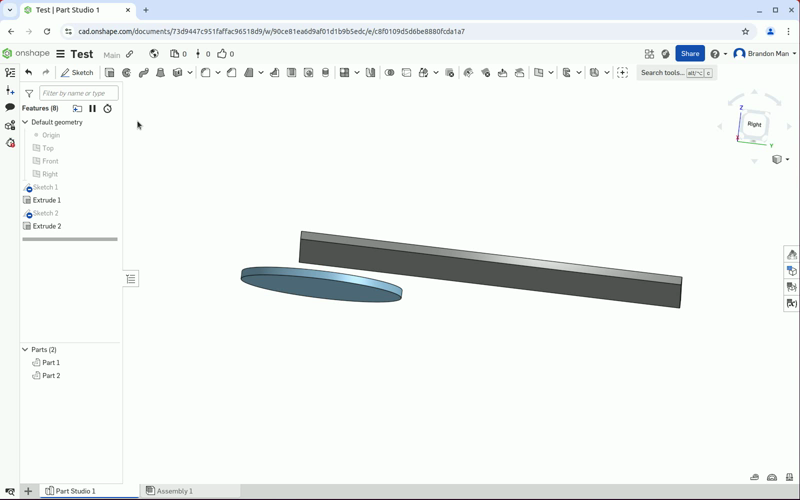
key(right, 3)
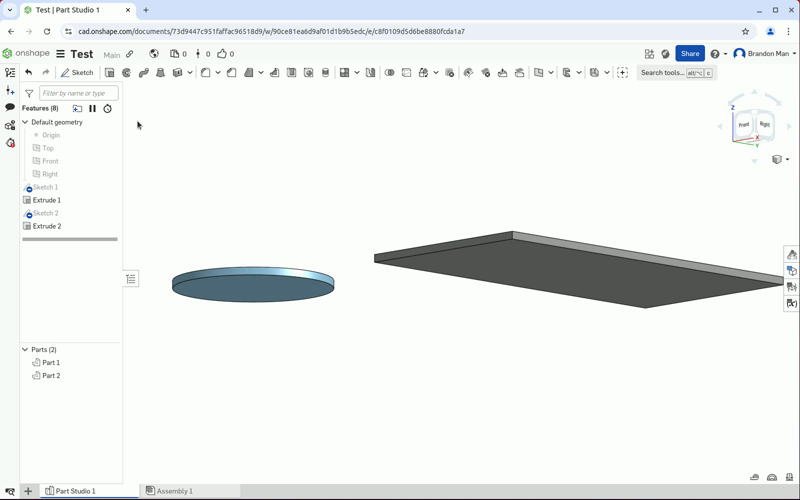
key(down, 3)
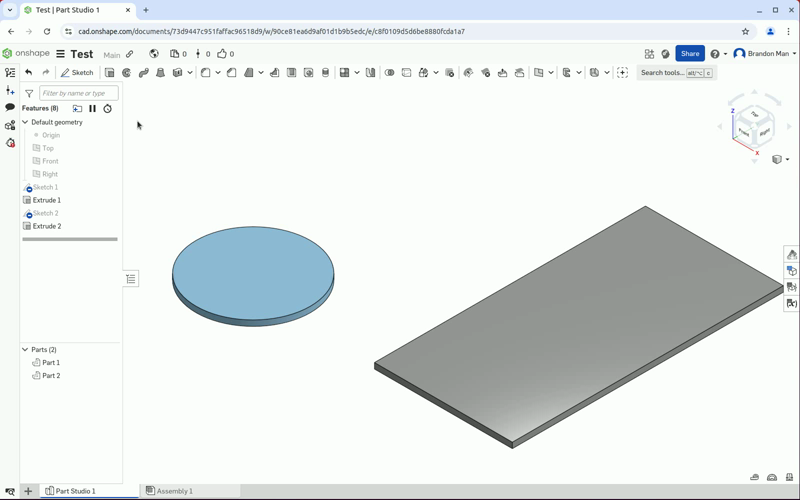
mouse_move(73, 189)
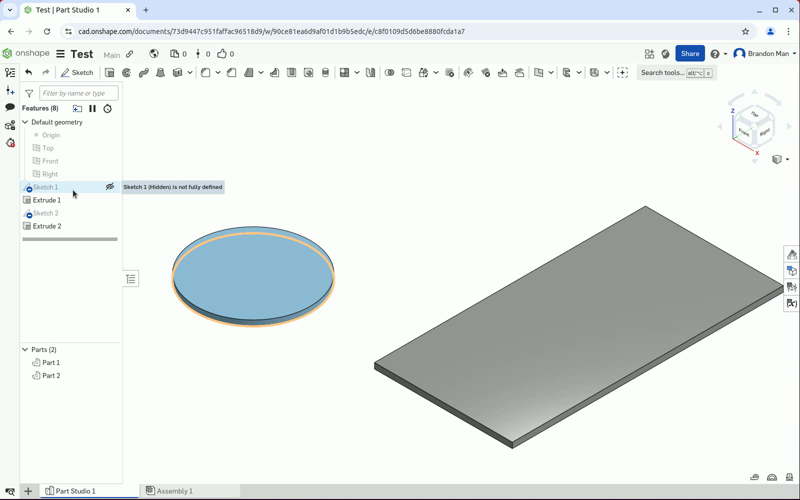
click(73, 189)